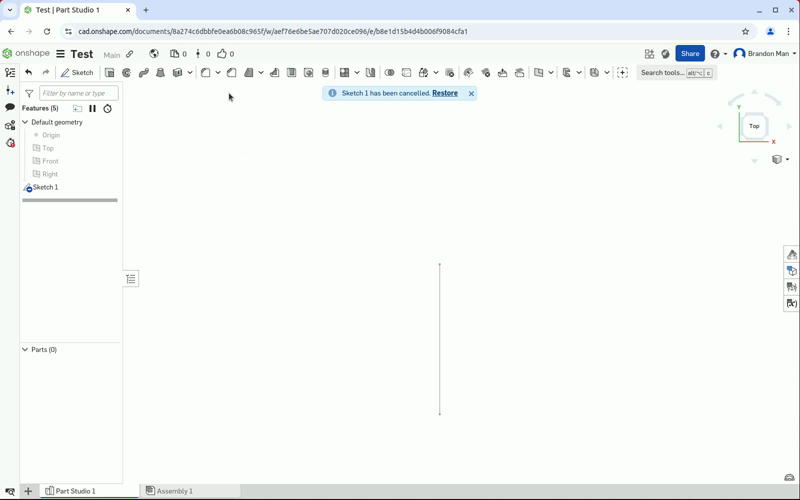
key(shift+h)
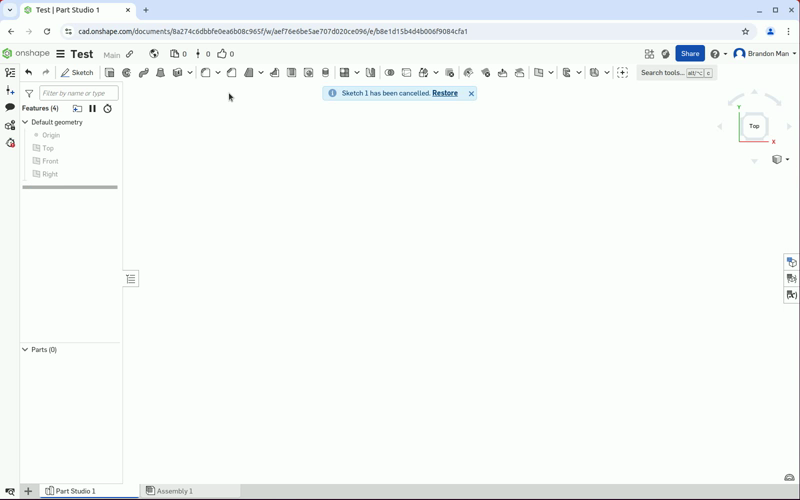
mouse_move(73, 352)
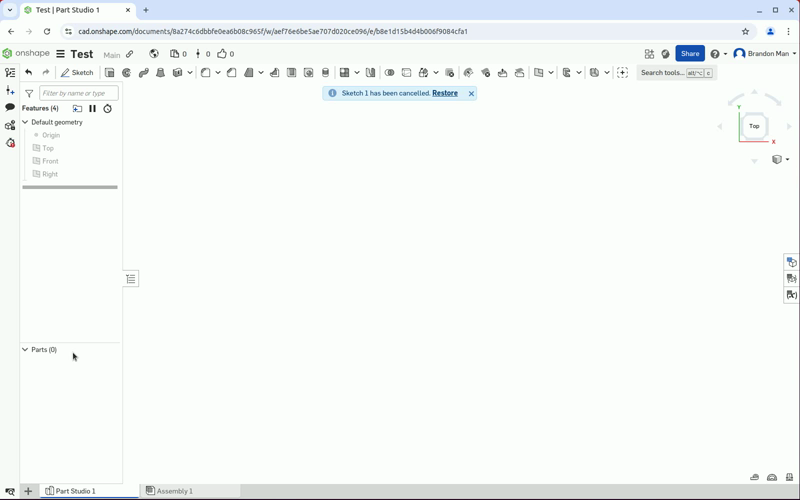
key(y)
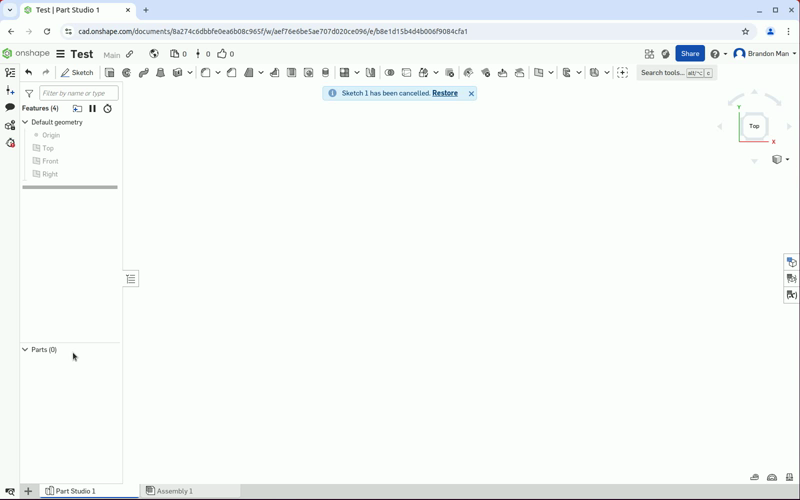
key(shift+p)
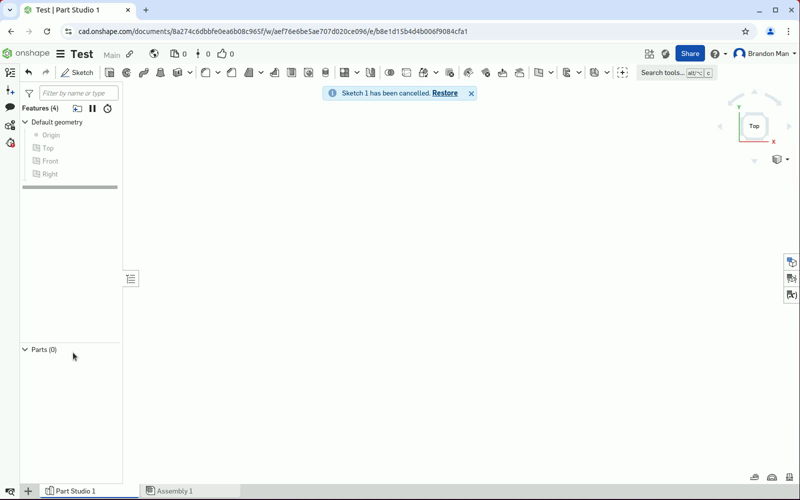
key(space)
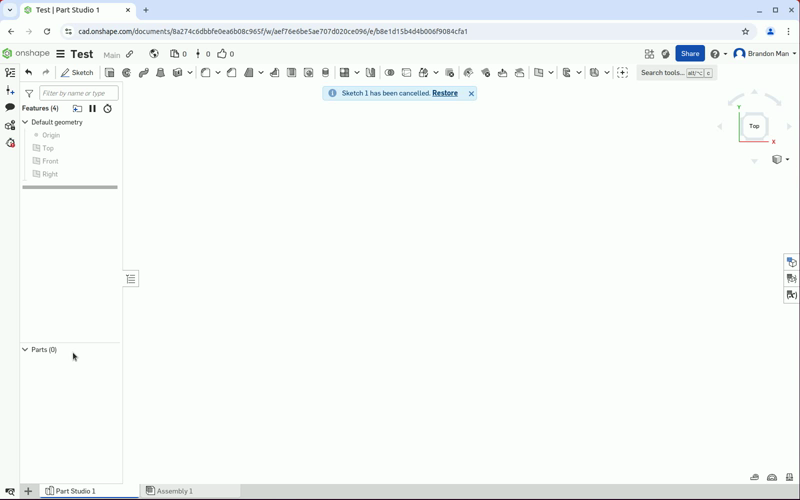
key_down(shift)
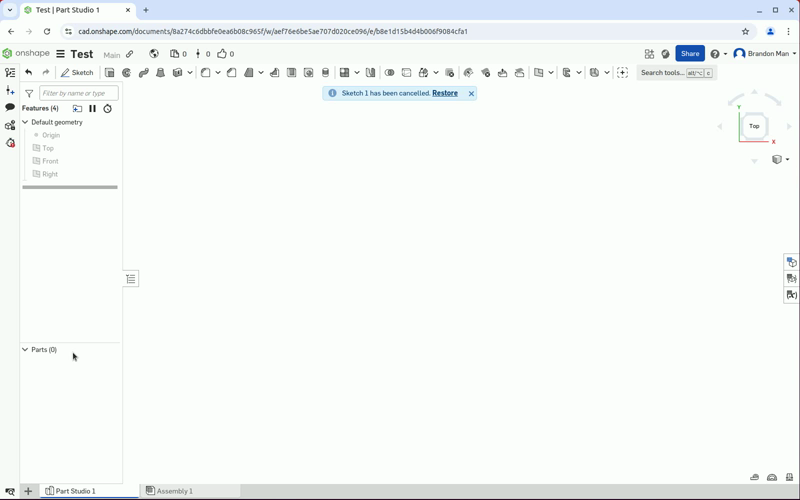
key(up)
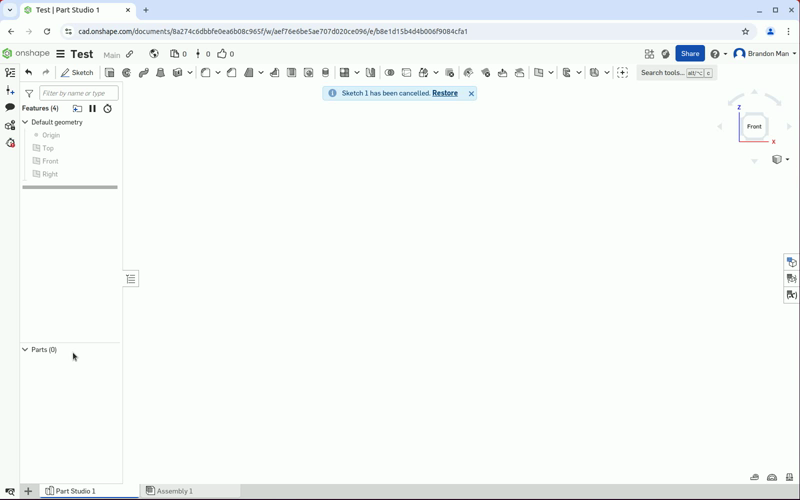
key_up(shift)
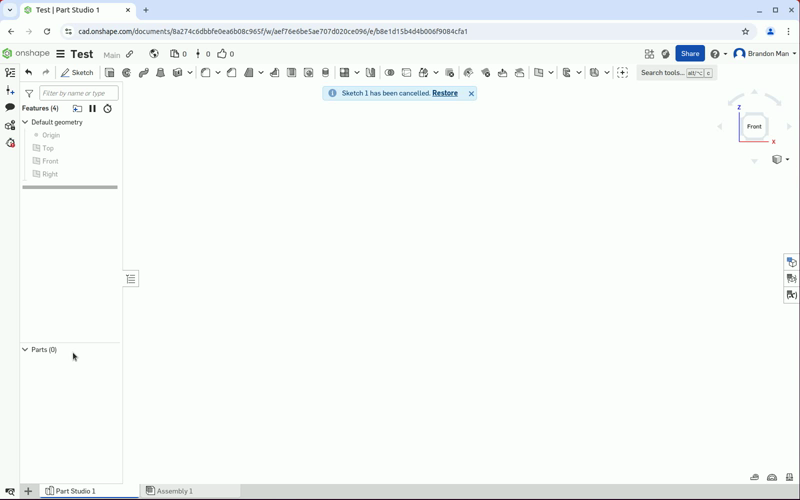
mouse_move(73, 352)
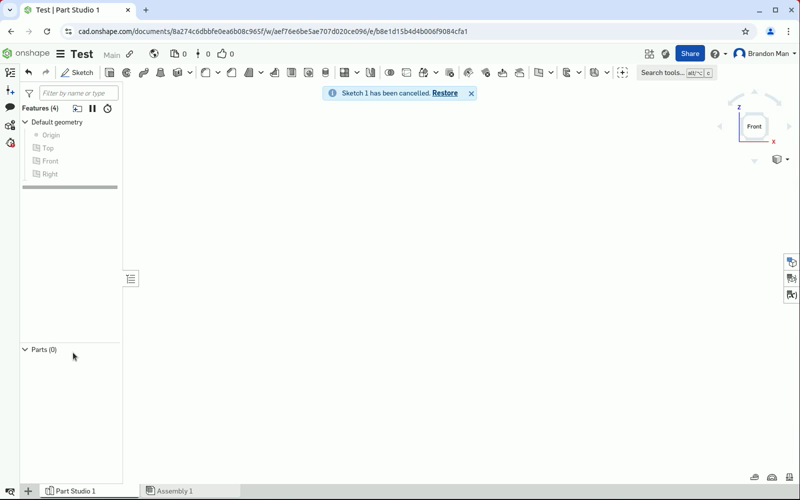
key(shift+y)
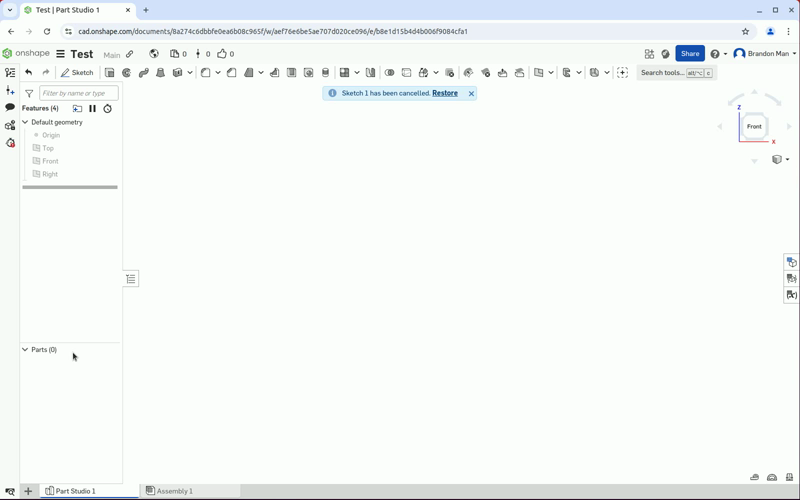
key(shift+s)
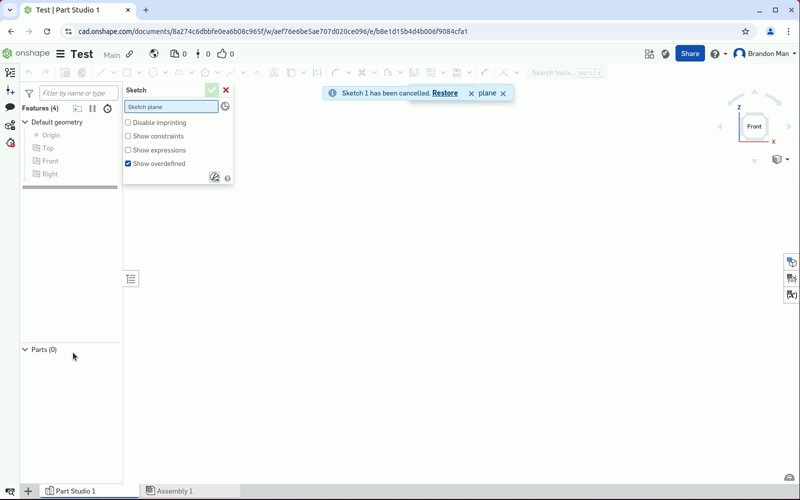
mouse_move(73, 163)
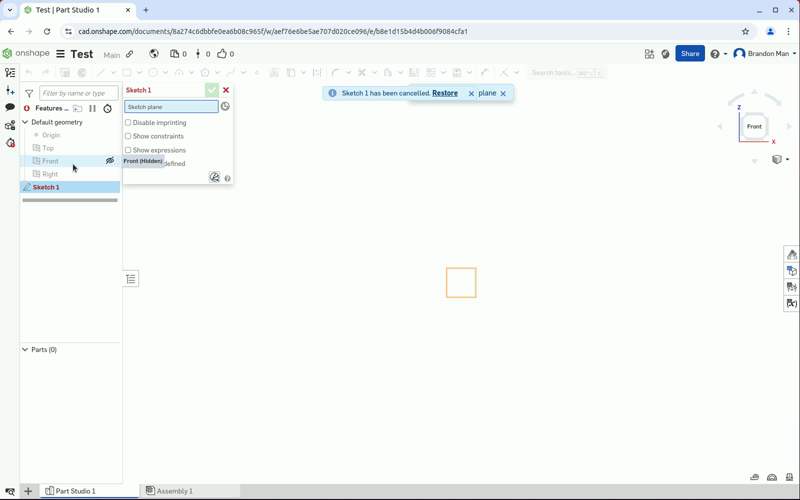
click(73, 163)
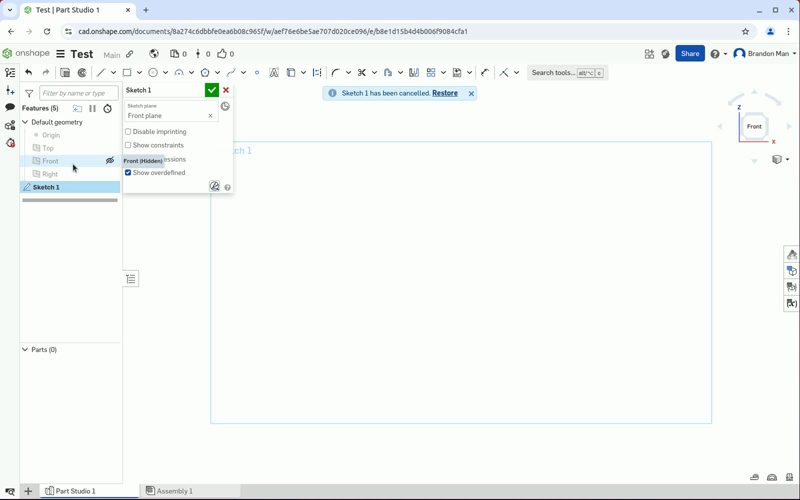
mouse_move(73, 352)
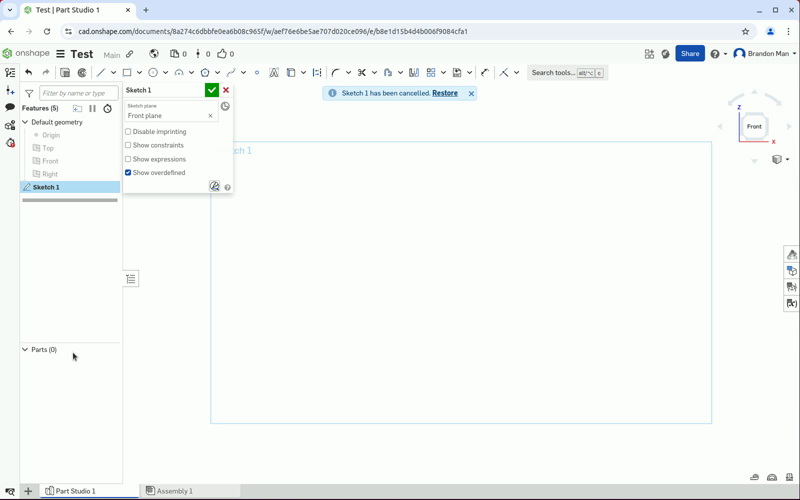
key(y)
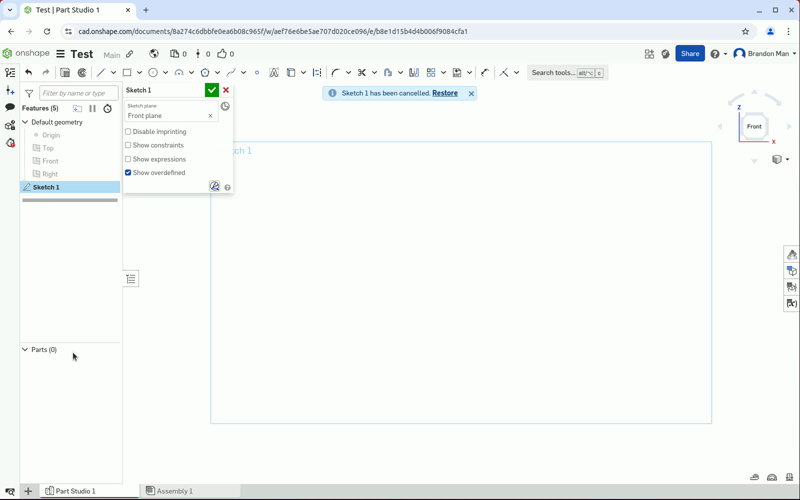
key(l)
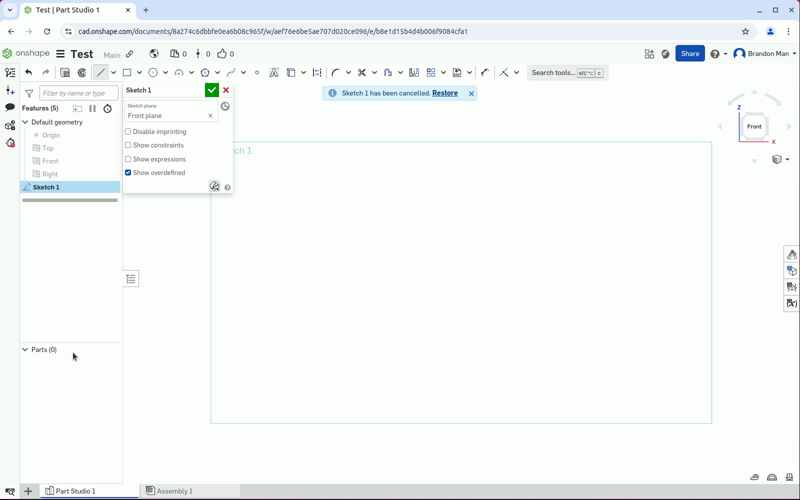
key_down(shift)
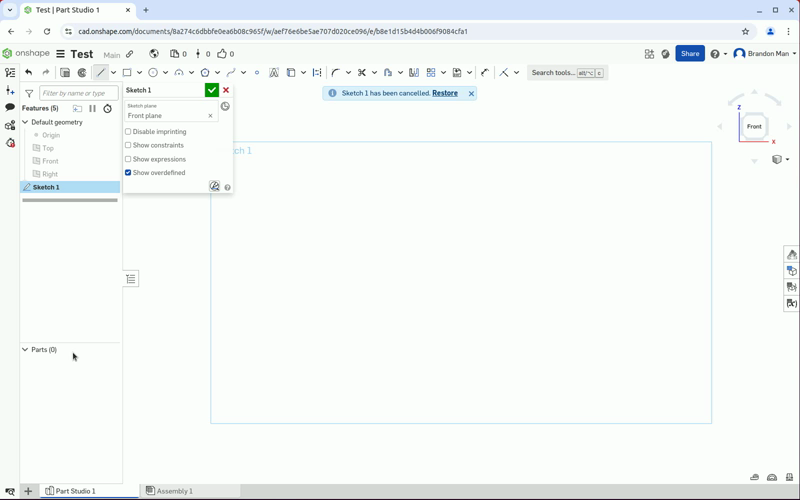
mouse_move(460, 282)
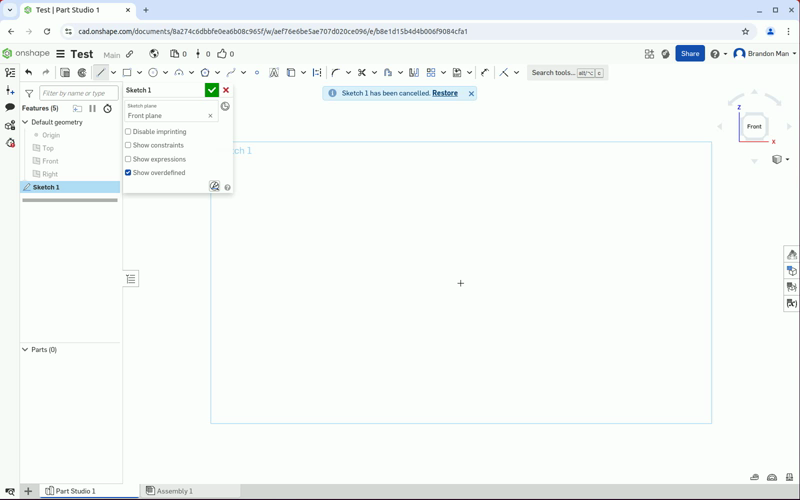
click(460, 282)
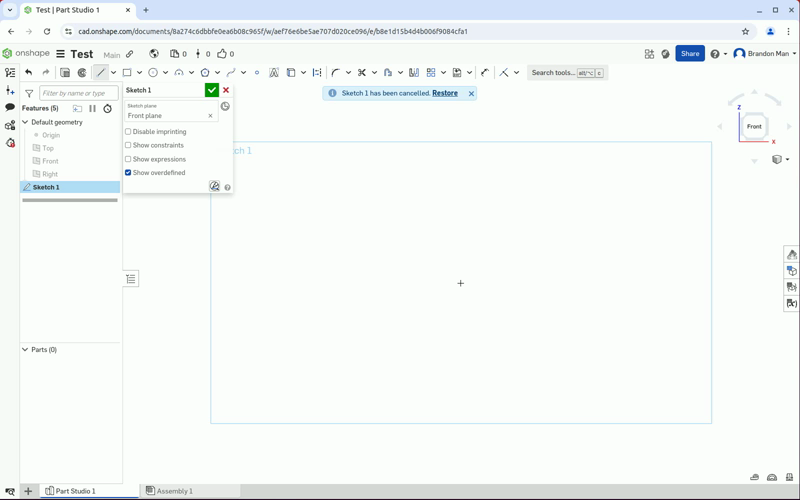
key_up(shift)
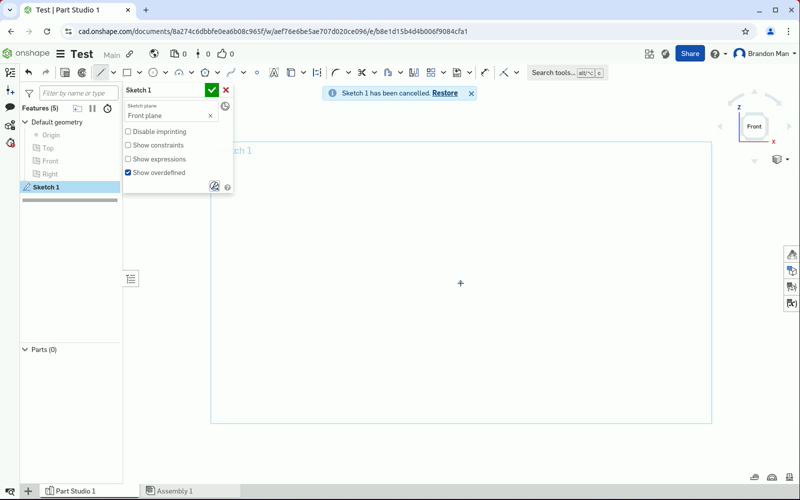
key_down(shift)
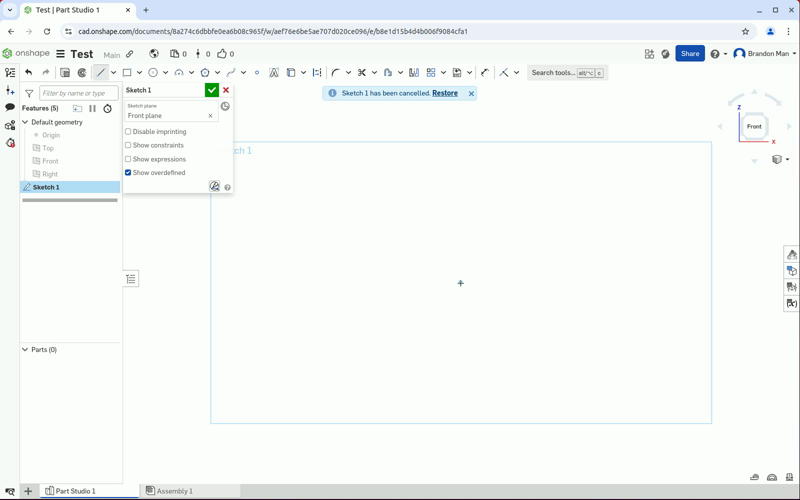
mouse_move(573, 282)
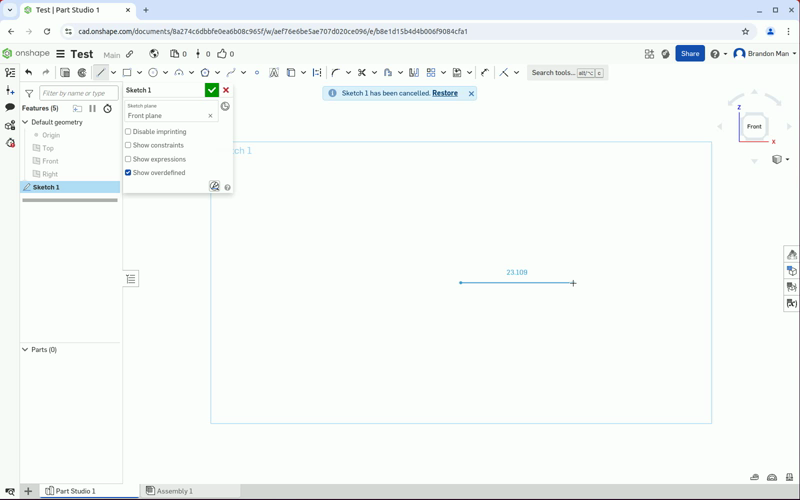
click(573, 282)
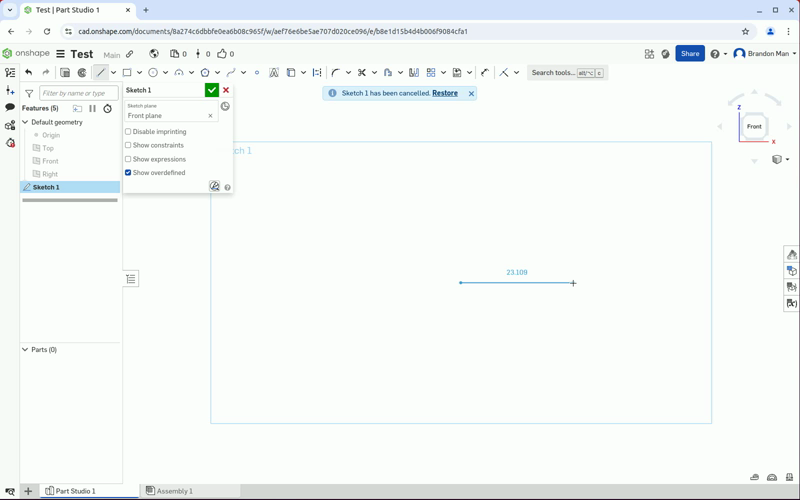
key_up(shift)
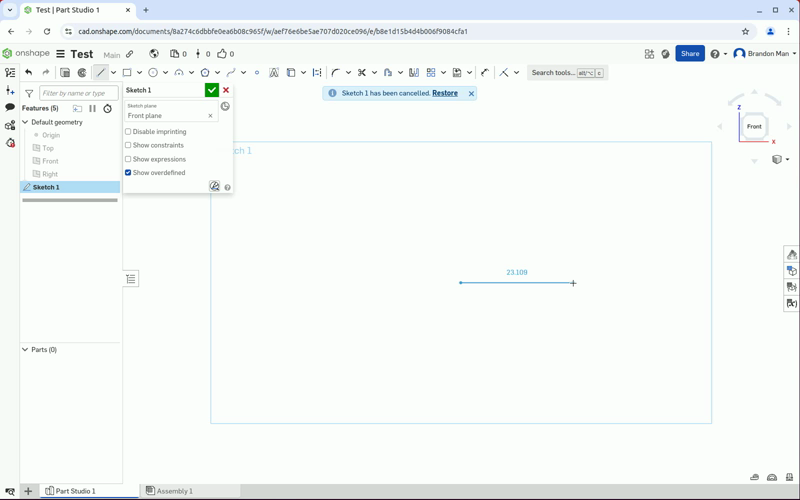
key_down(shift)
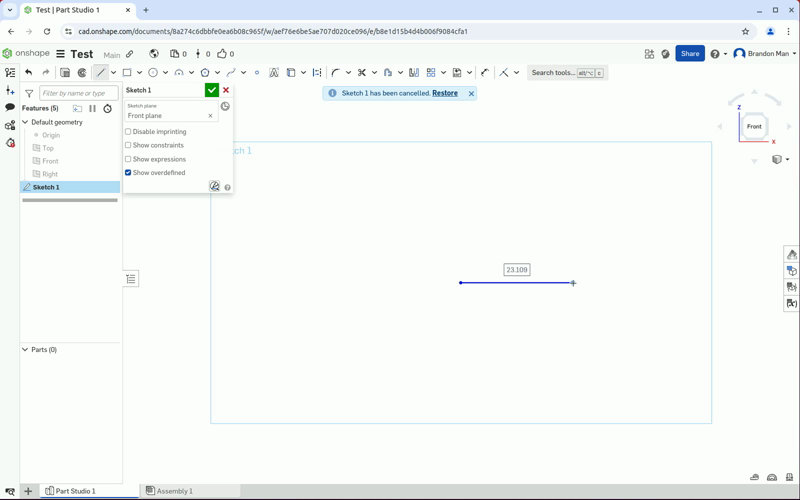
mouse_move(573, 195)
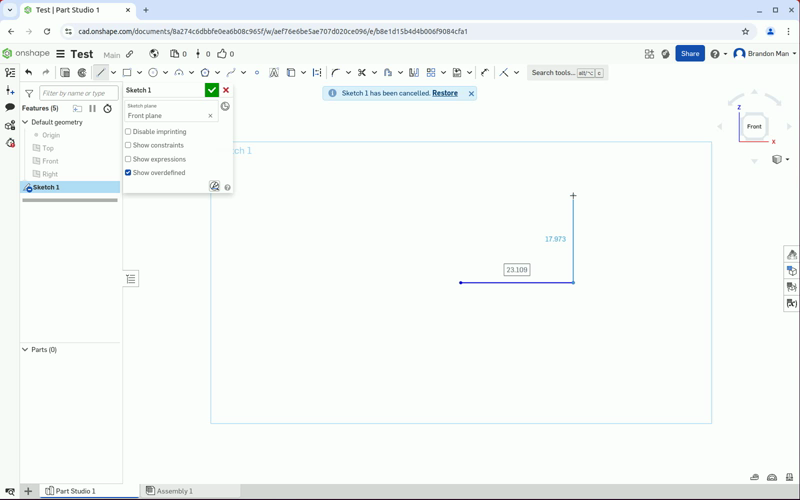
click(573, 195)
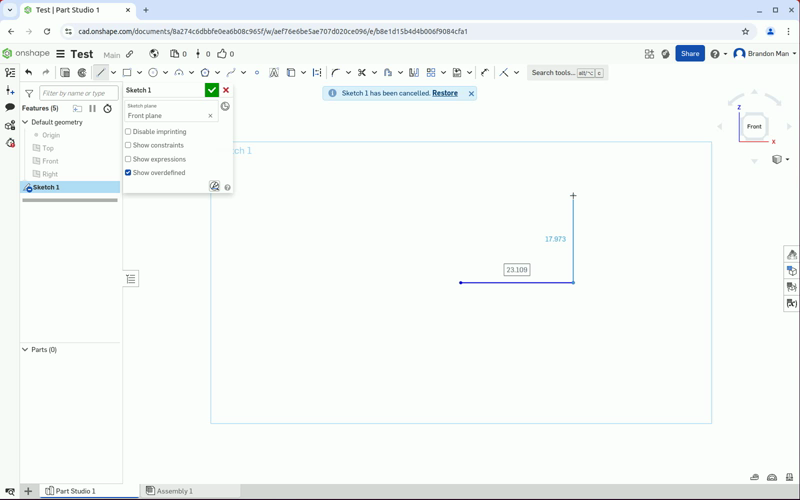
key_up(shift)
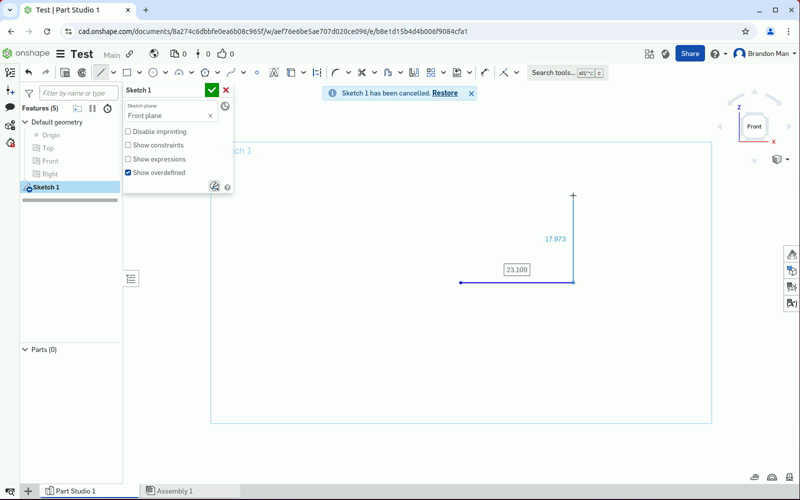
key_down(shift)
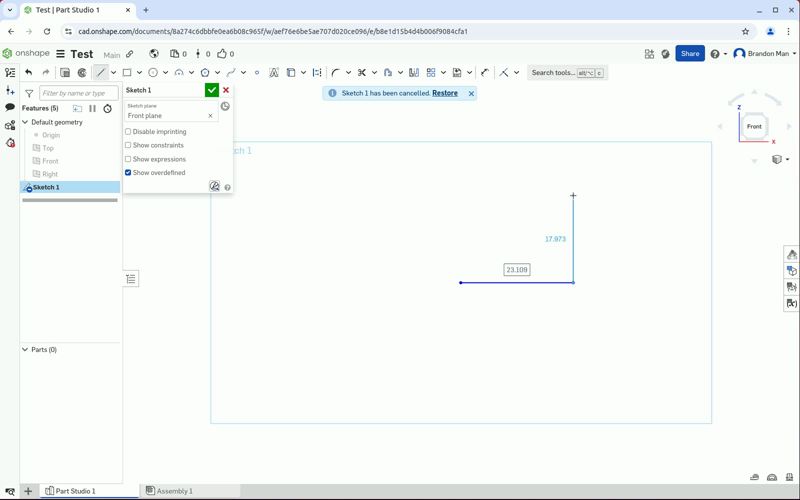
mouse_move(460, 195)
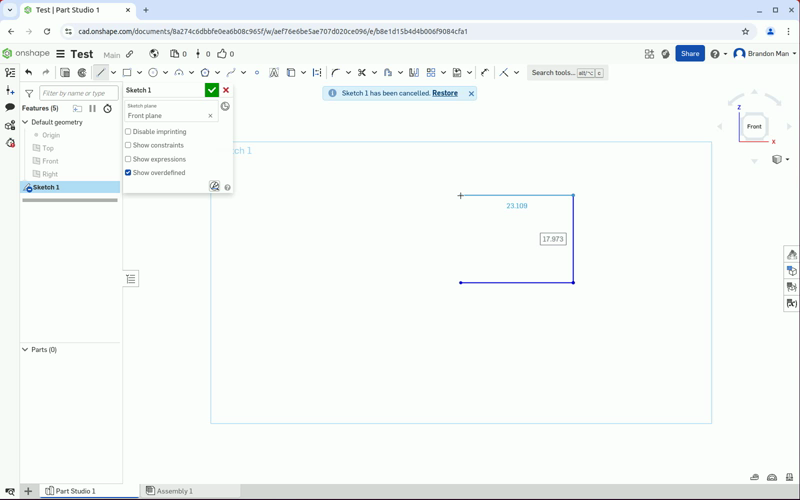
click(460, 195)
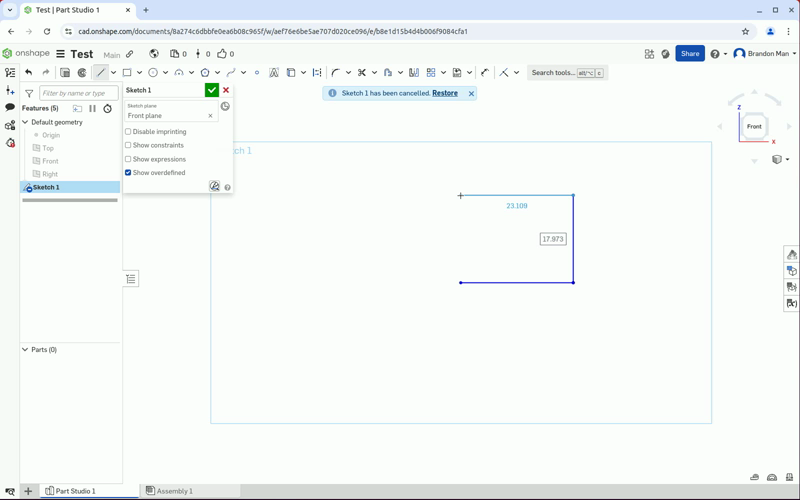
key_up(shift)
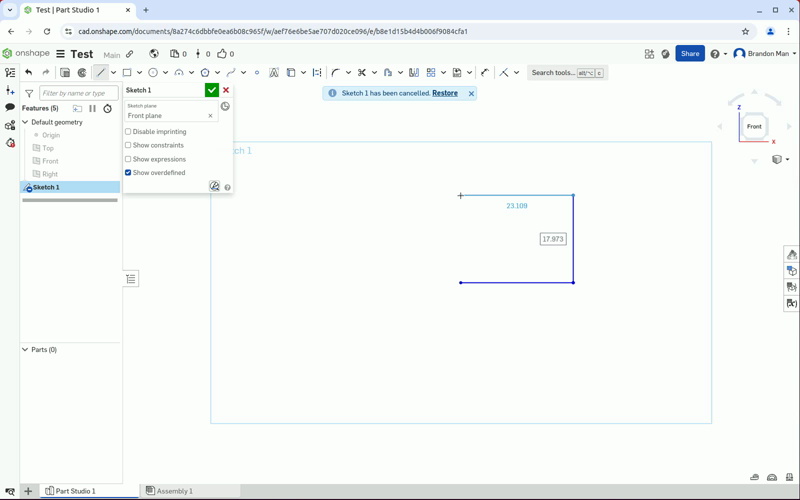
key_down(shift)
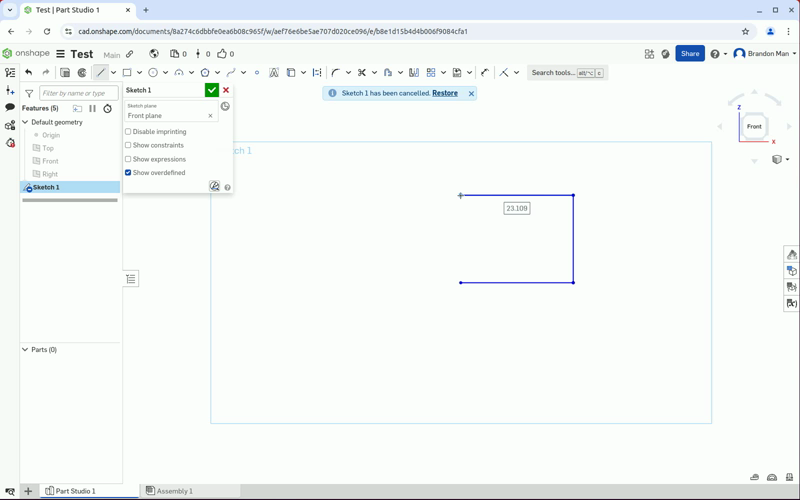
mouse_move(460, 282)
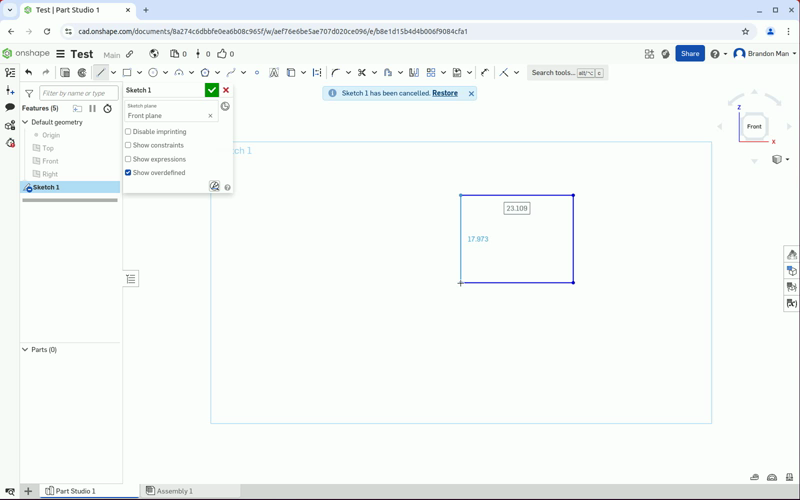
key_up(shift)
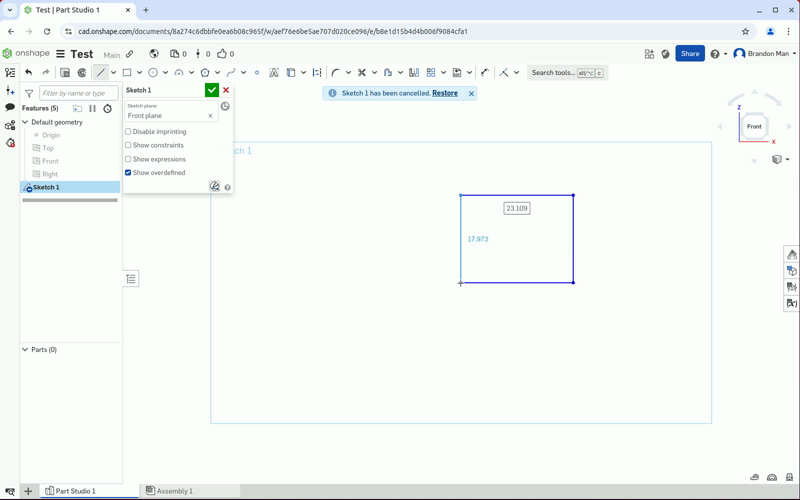
click(460, 282)
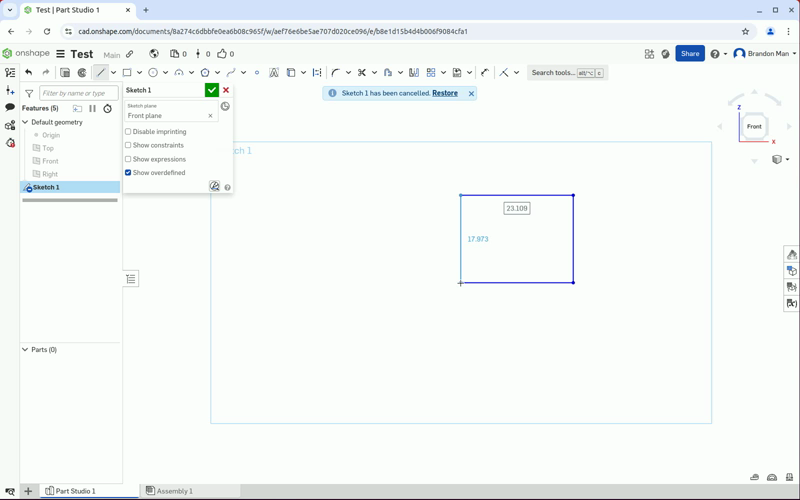
key(esc)
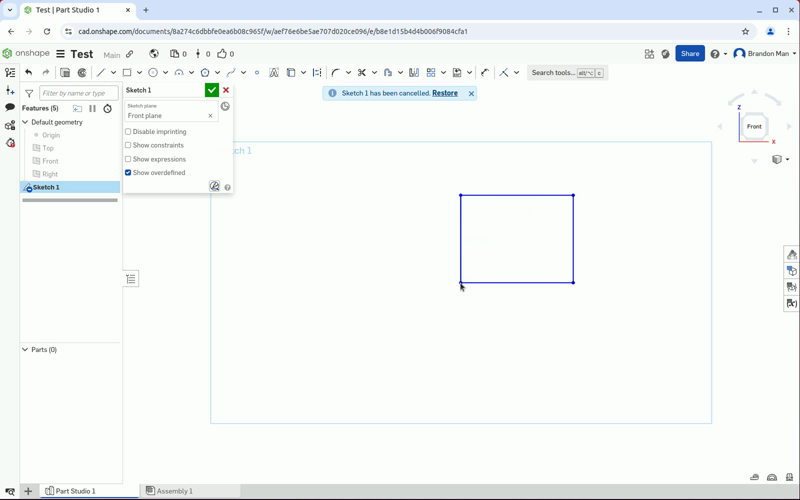
mouse_move(510, 242)
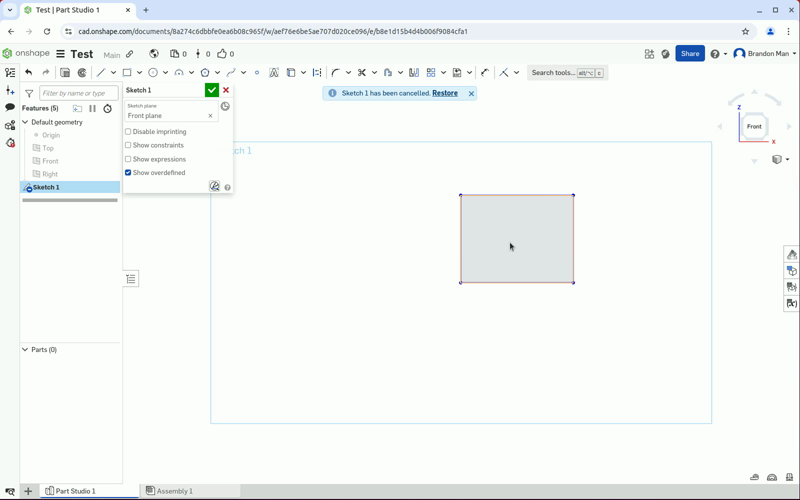
click(510, 242)
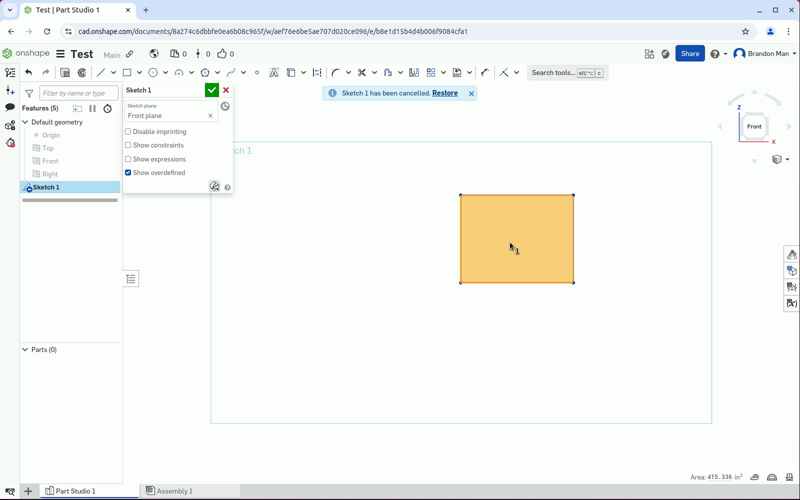
mouse_move(73, 352)
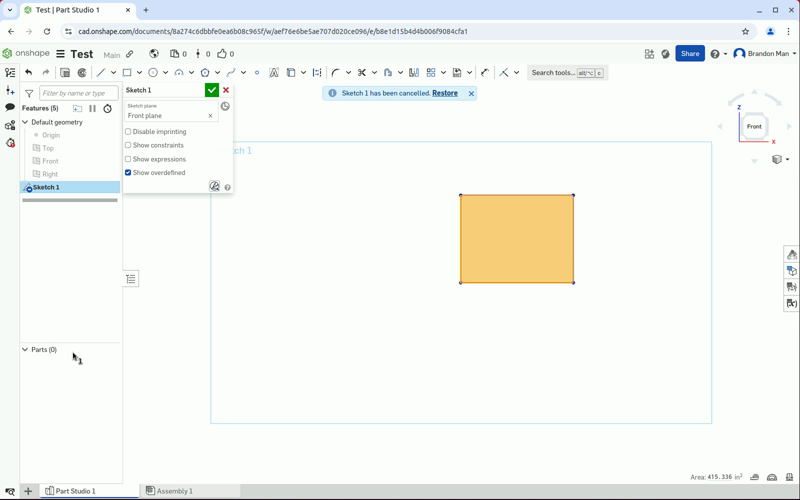
key(shift+y)
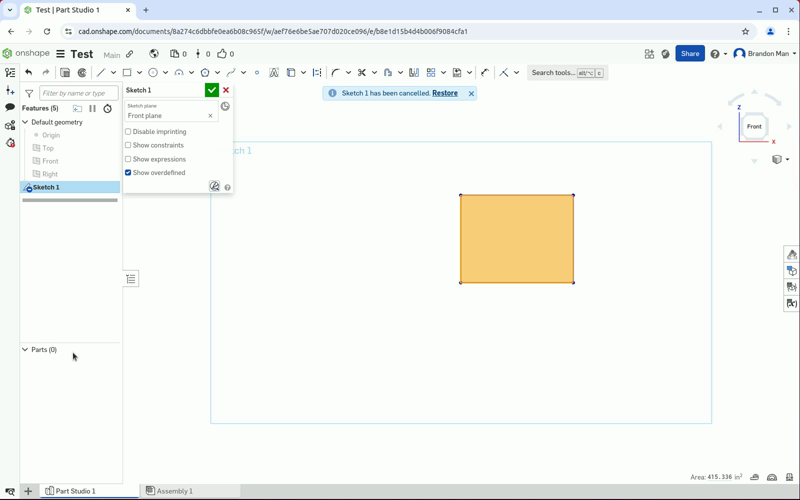
key(shift+e)
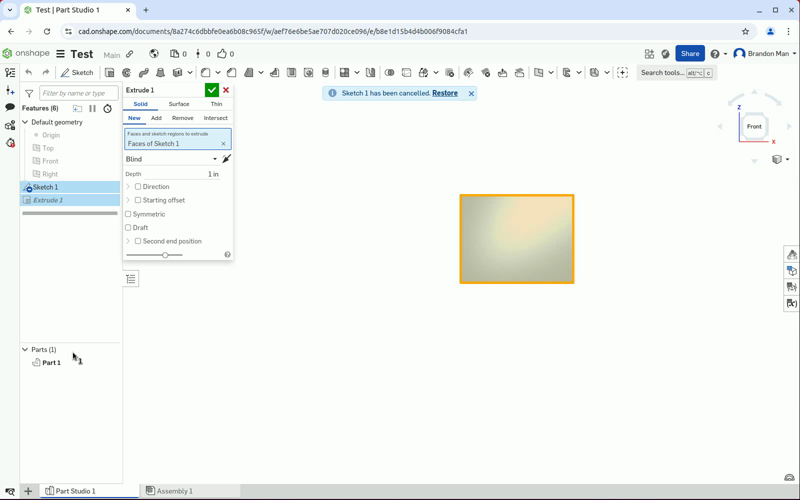
mouse_move(143, 106)
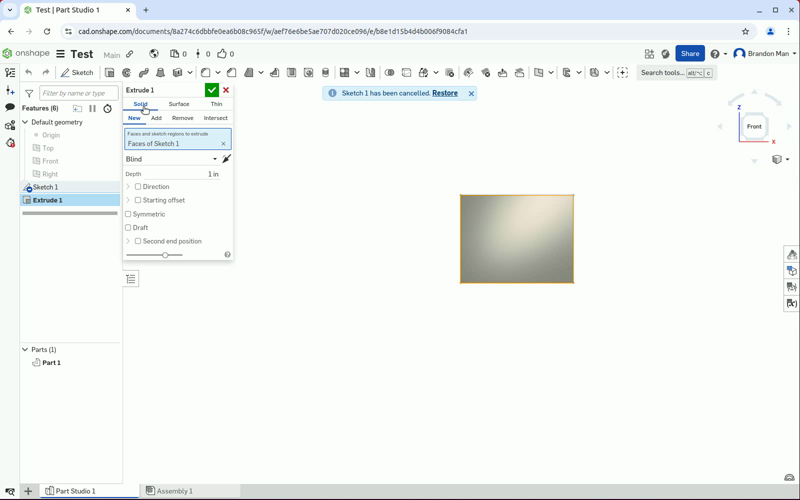
click(143, 106)
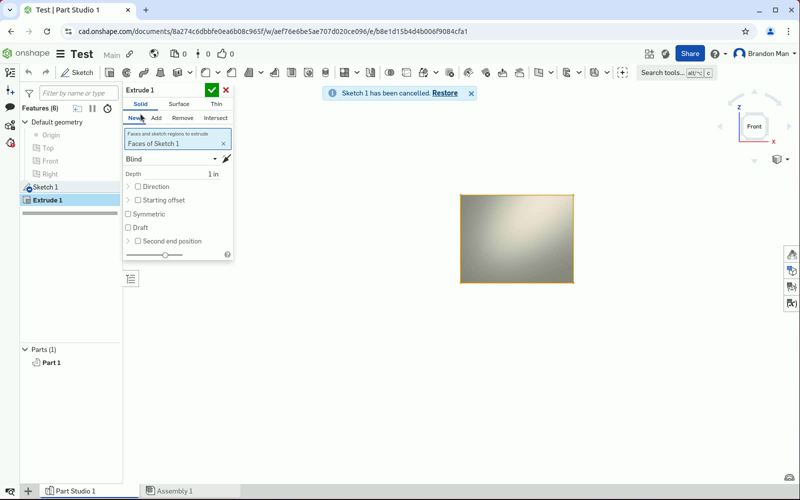
mouse_move(137, 120)
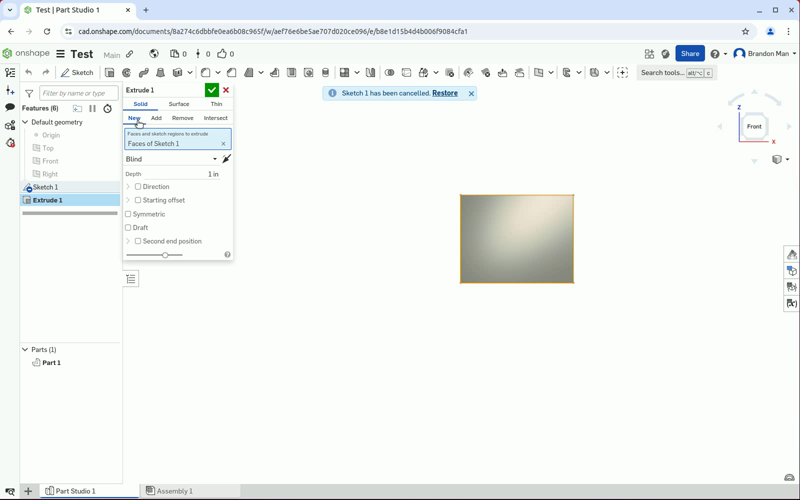
click(137, 120)
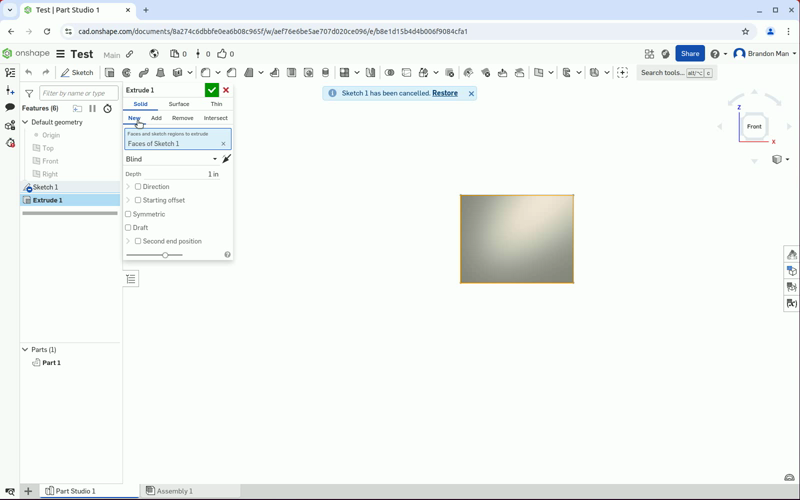
key(tab, 4)
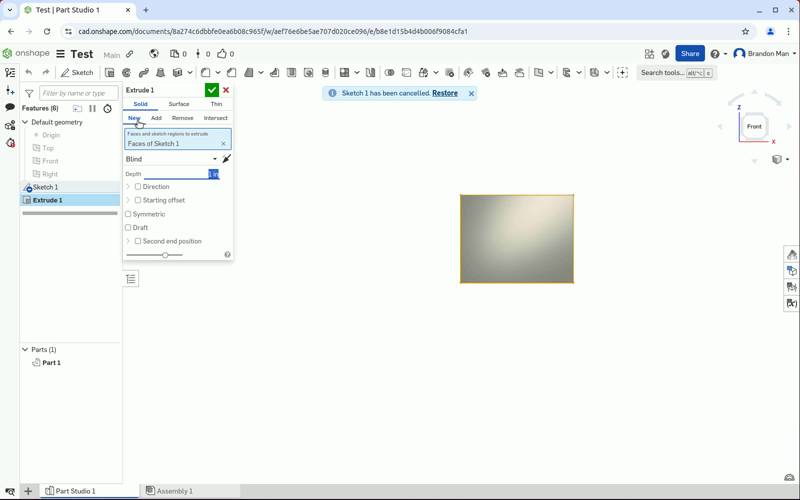
text(10.351)
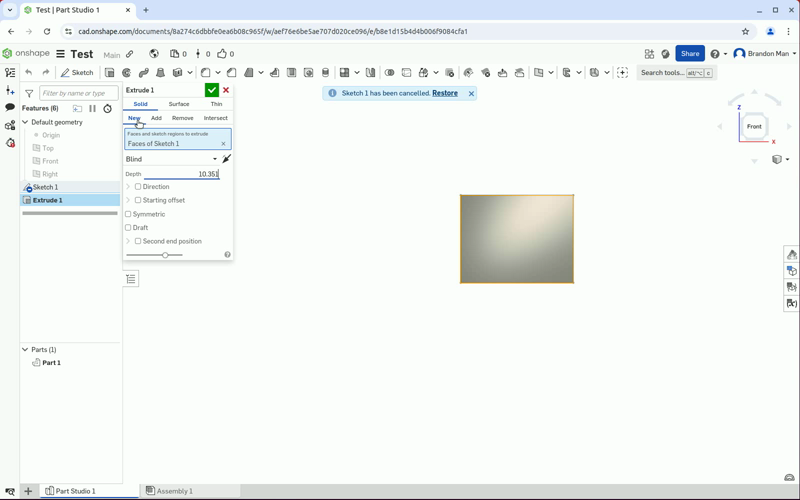
key(enter)
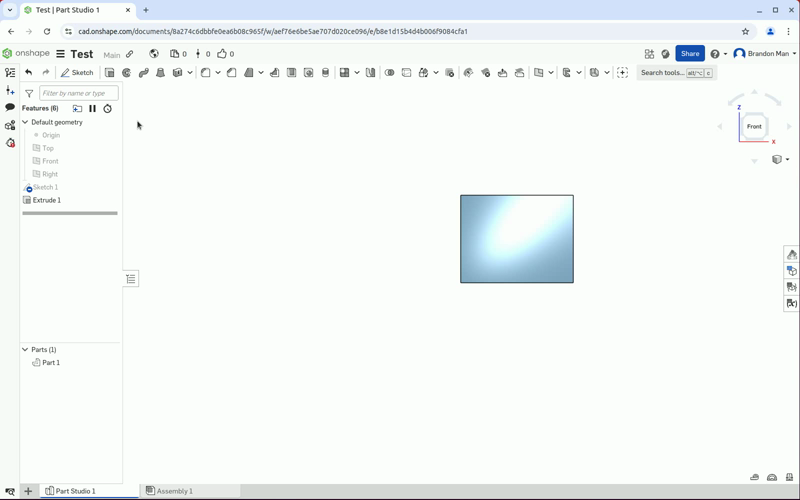
key(shift+h)
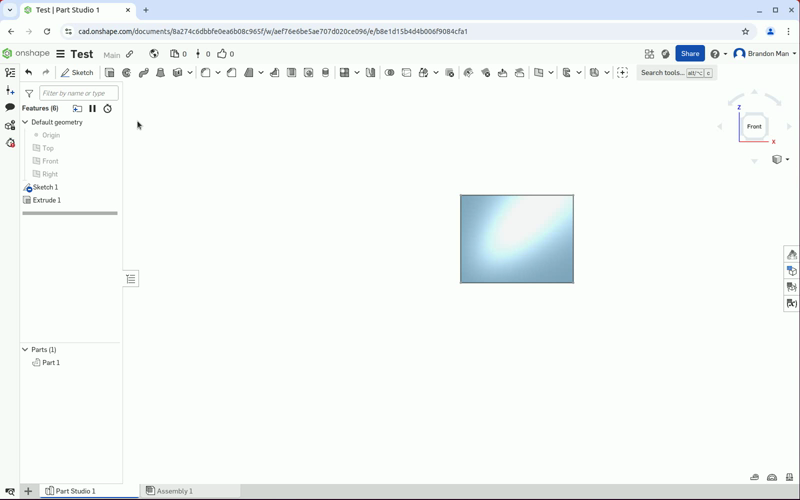
key(shift+h)
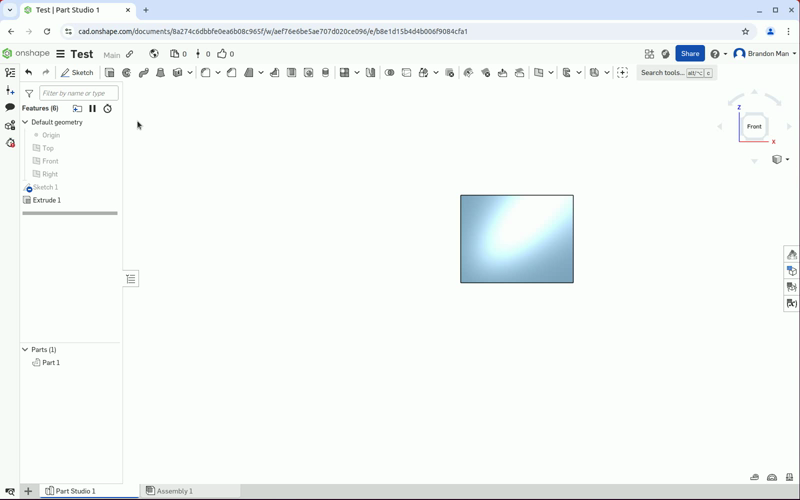
mouse_move(73, 189)
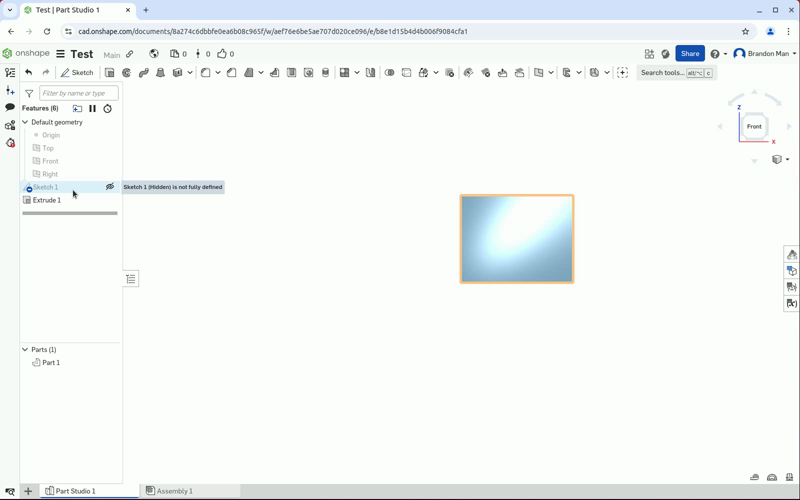
click(73, 189)
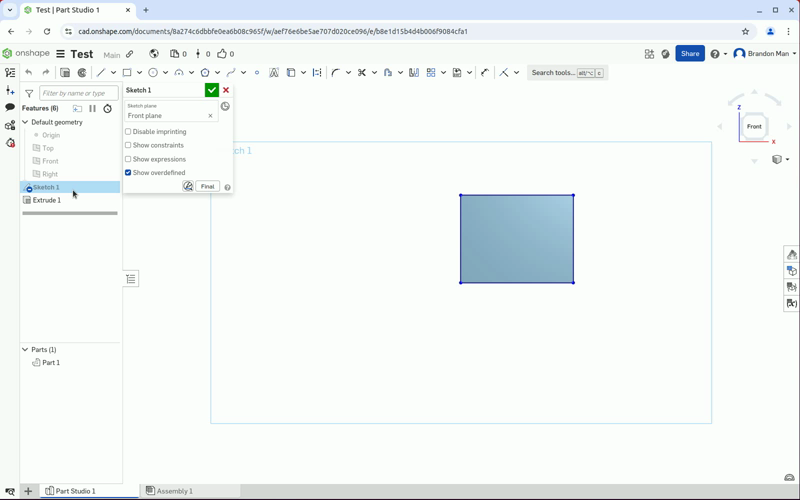
mouse_move(229, 92)
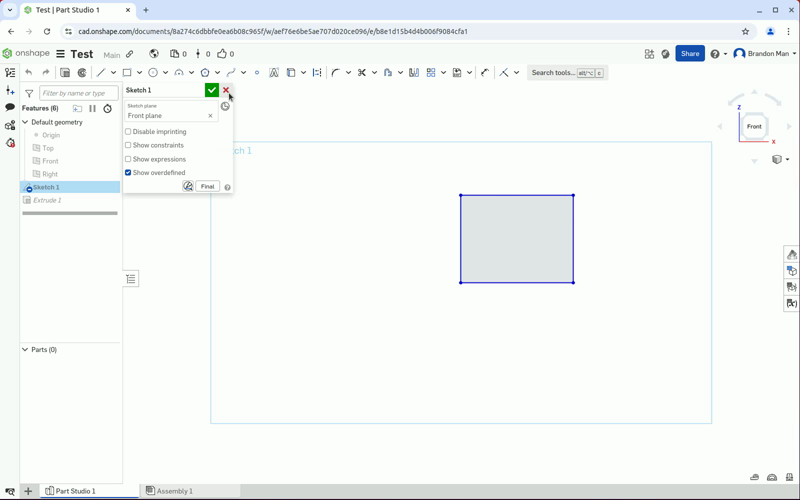
click(229, 92)
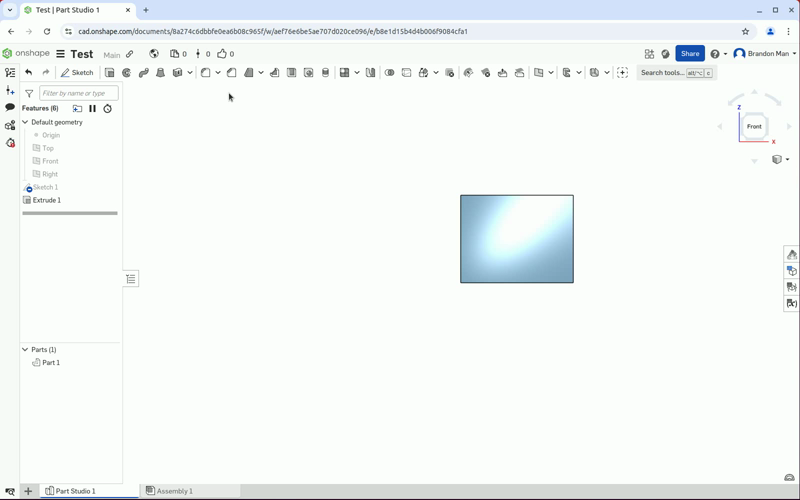
mouse_move(541, 75)
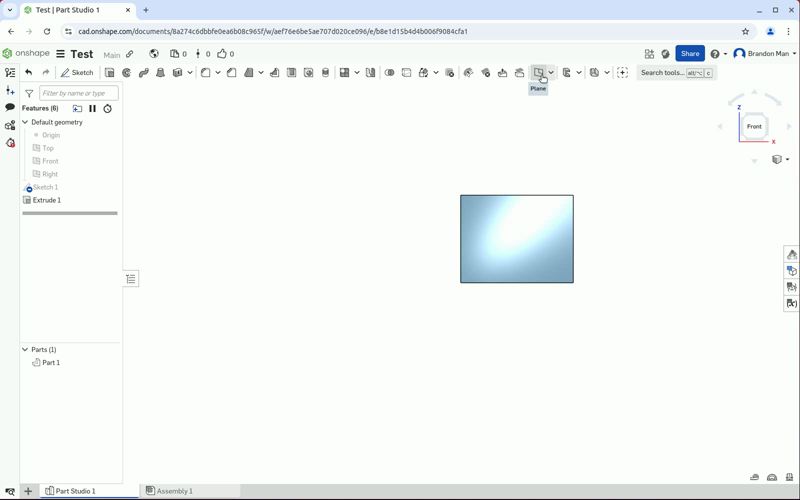
click(541, 75)
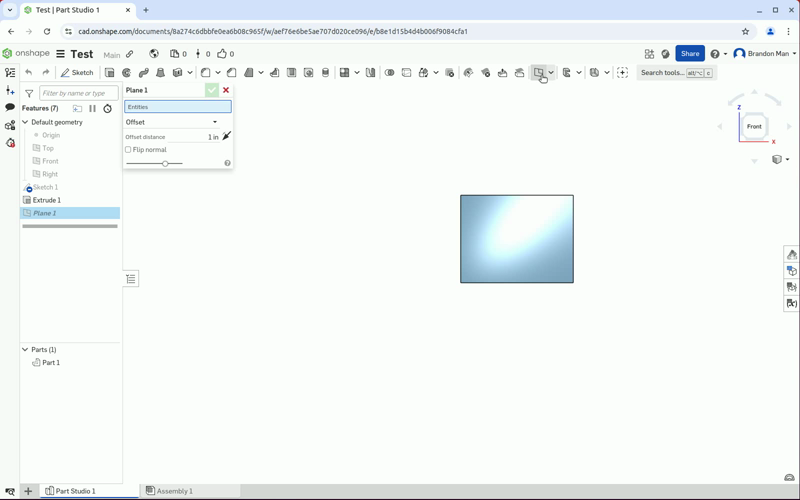
mouse_move(73, 163)
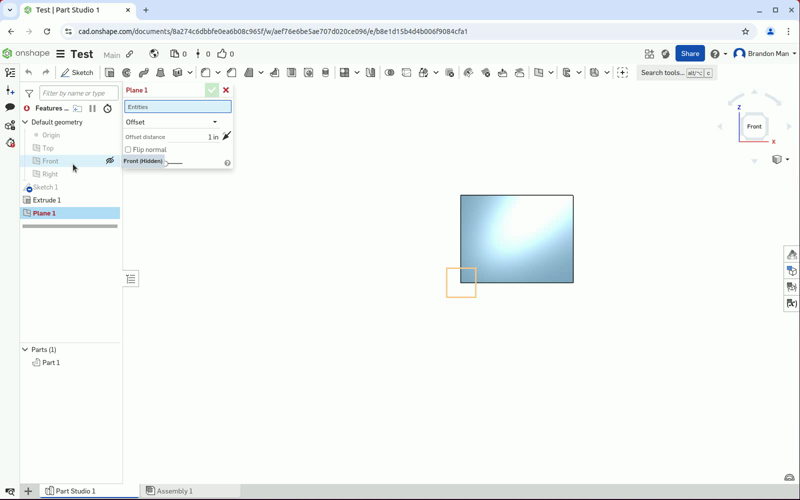
click(73, 163)
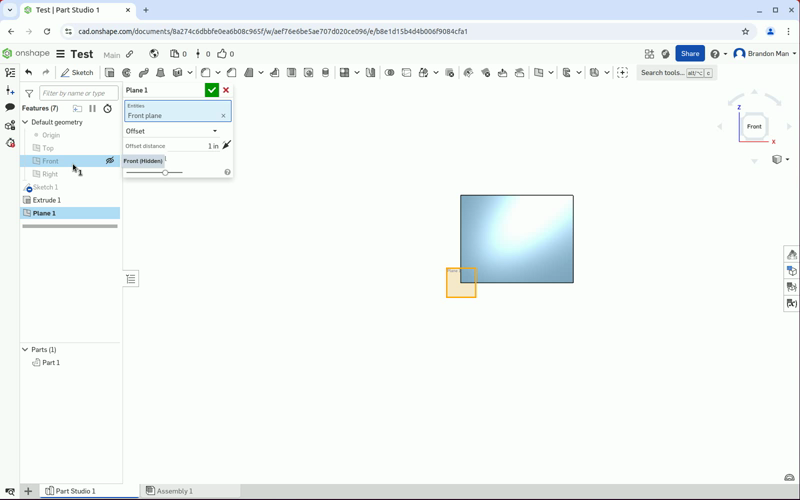
key(tab, 2)
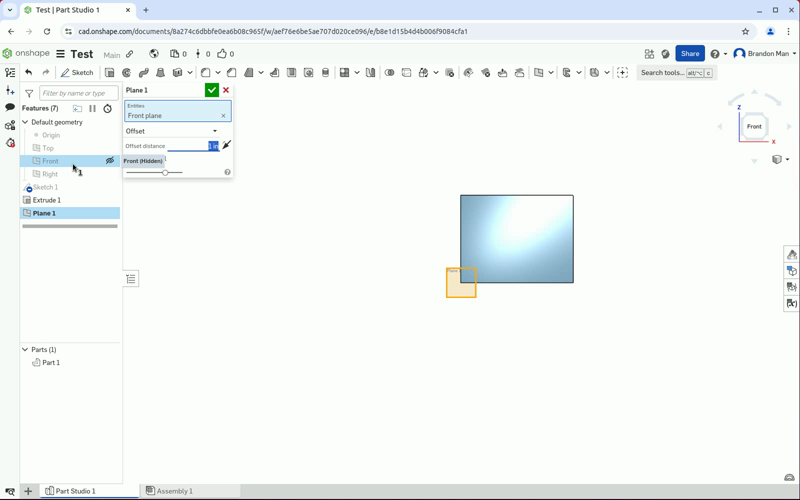
text(10.352)
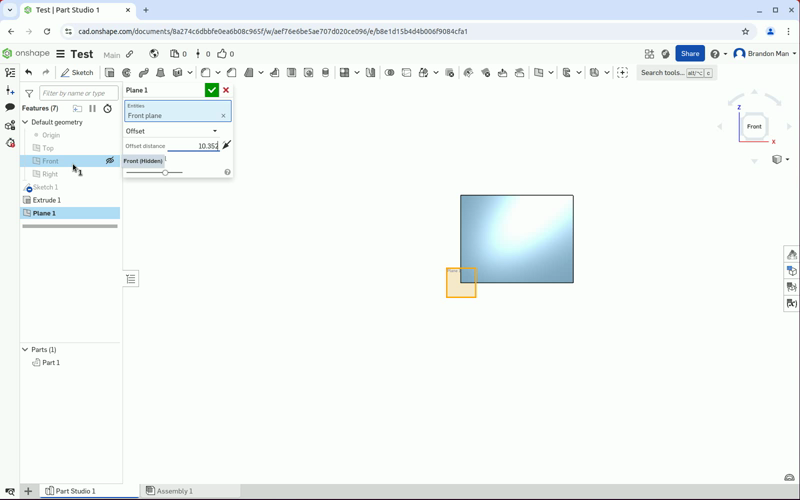
key(enter, 2)
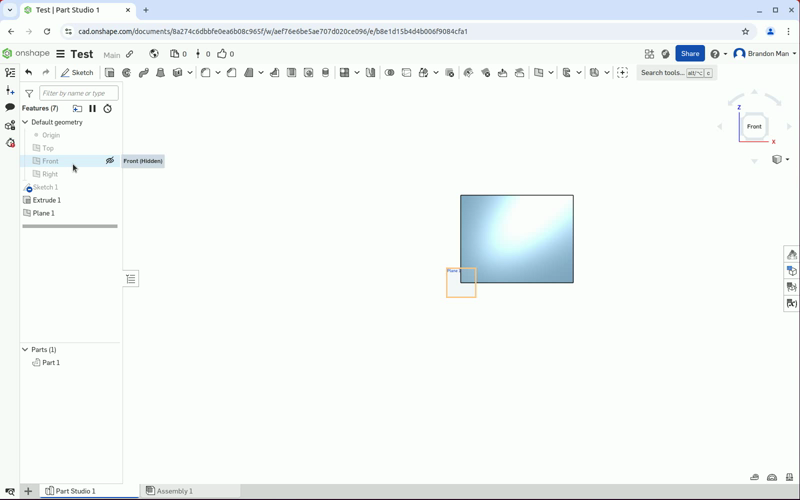
key(shift+s)
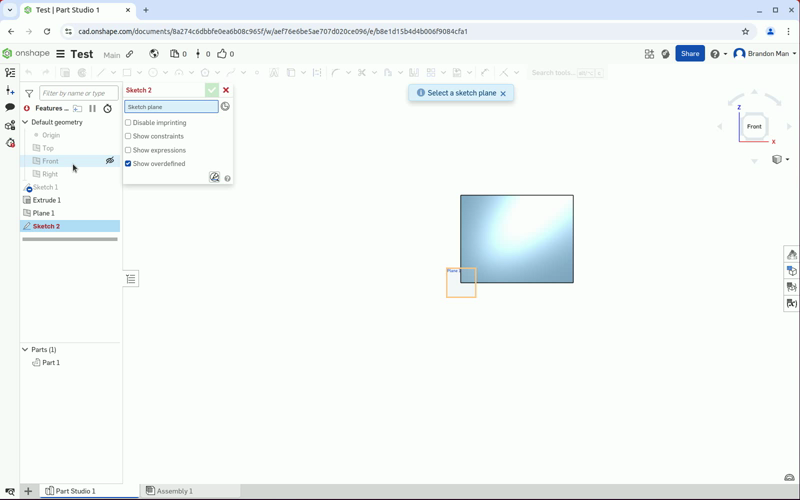
mouse_move(73, 215)
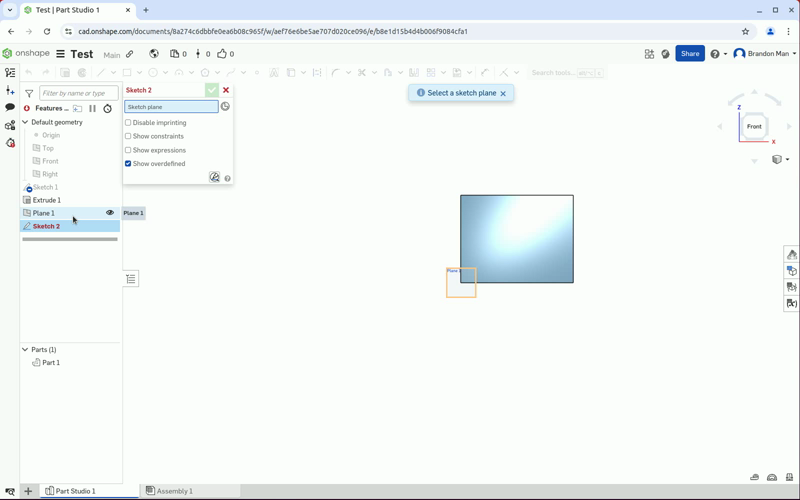
click(73, 215)
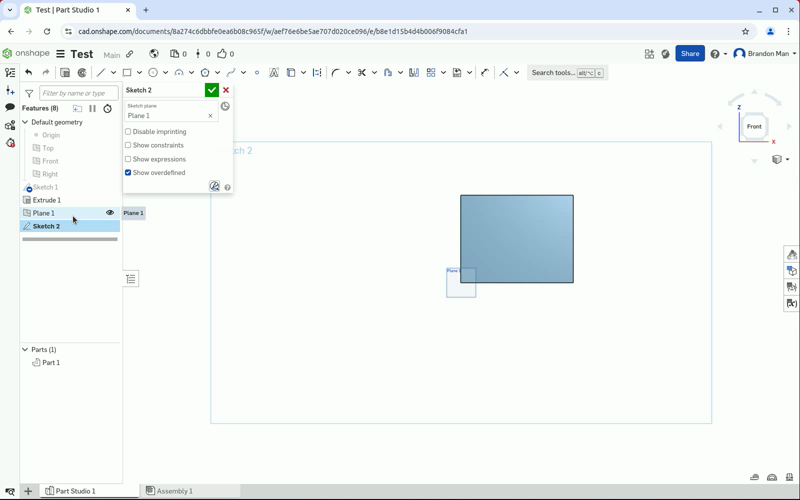
mouse_move(73, 352)
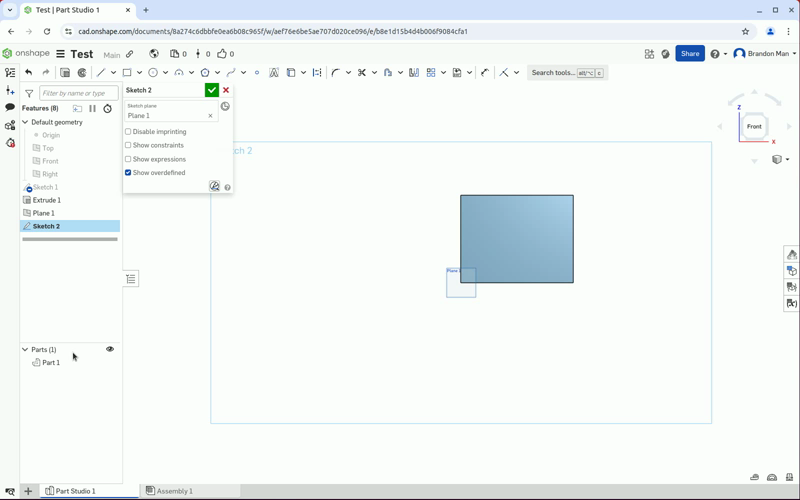
key(y)
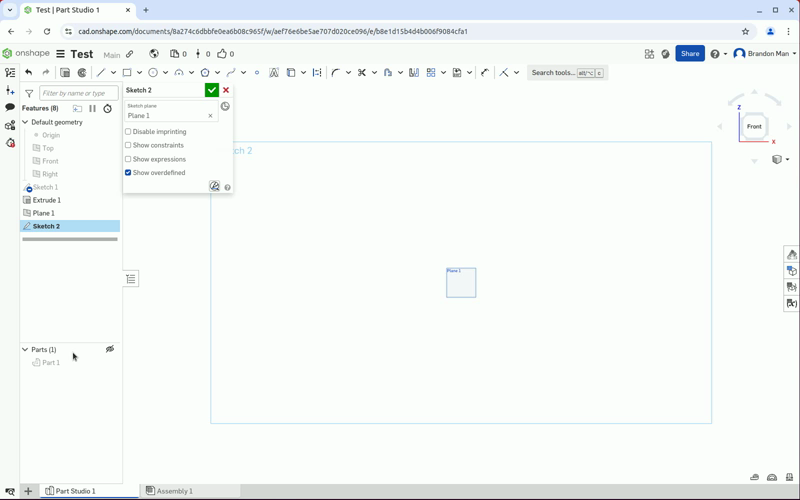
key(c)
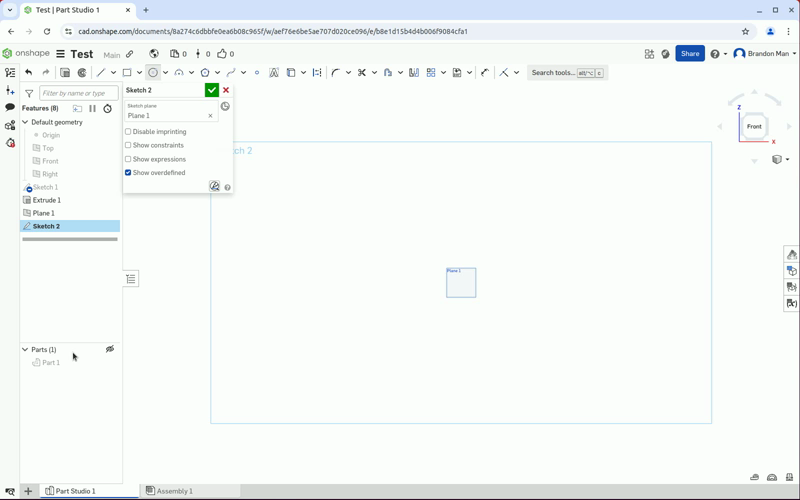
key_down(shift)
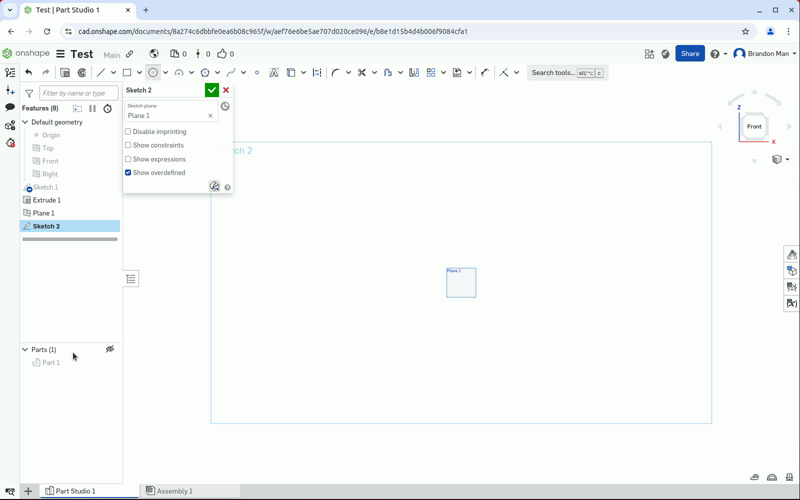
mouse_move(511, 232)
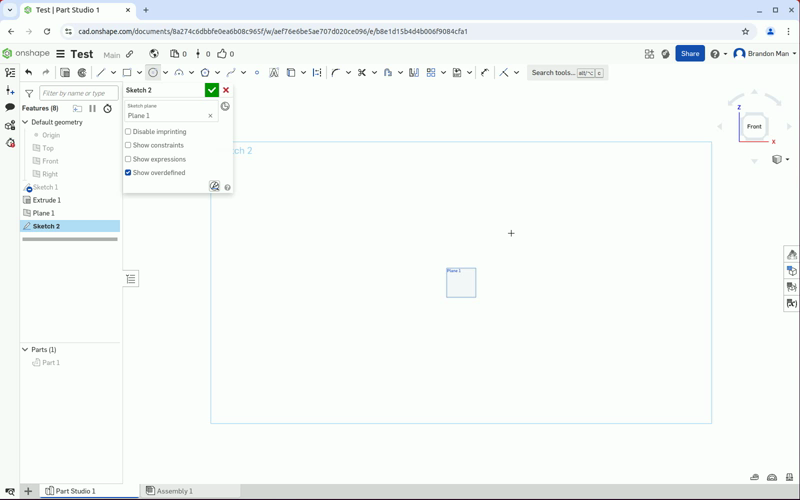
click(511, 232)
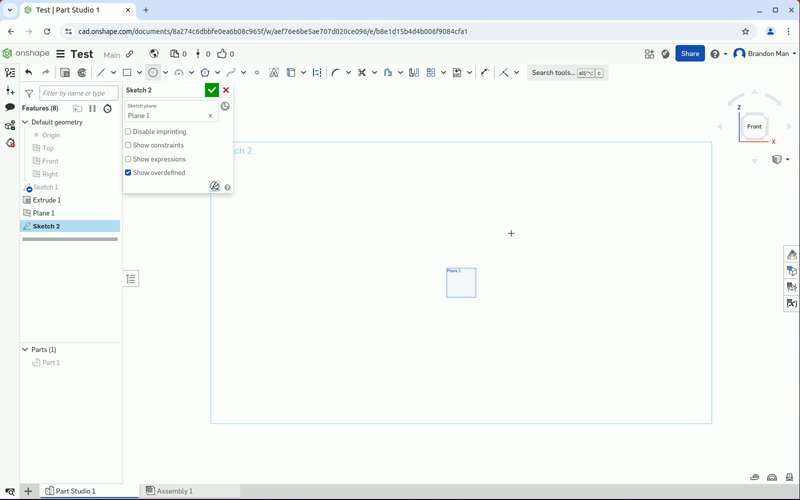
key_up(shift)
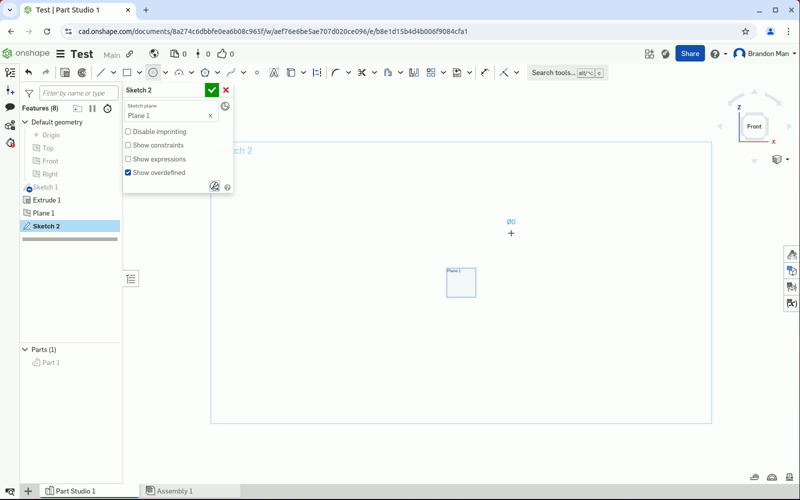
mouse_move(537, 232)
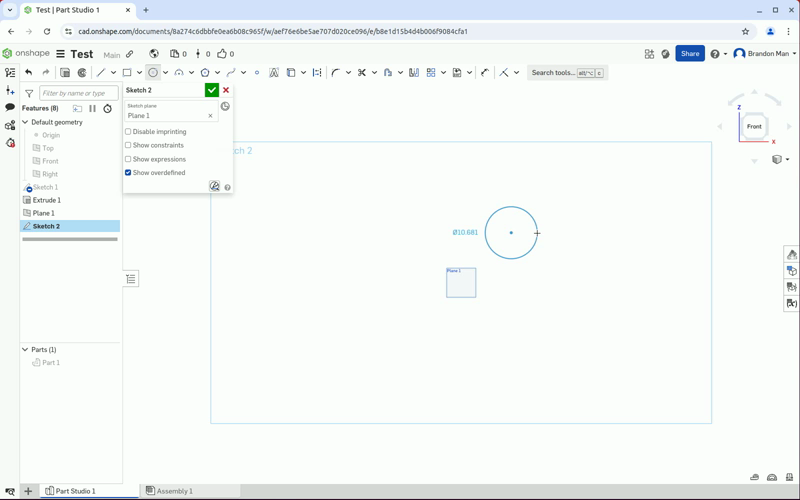
click(537, 232)
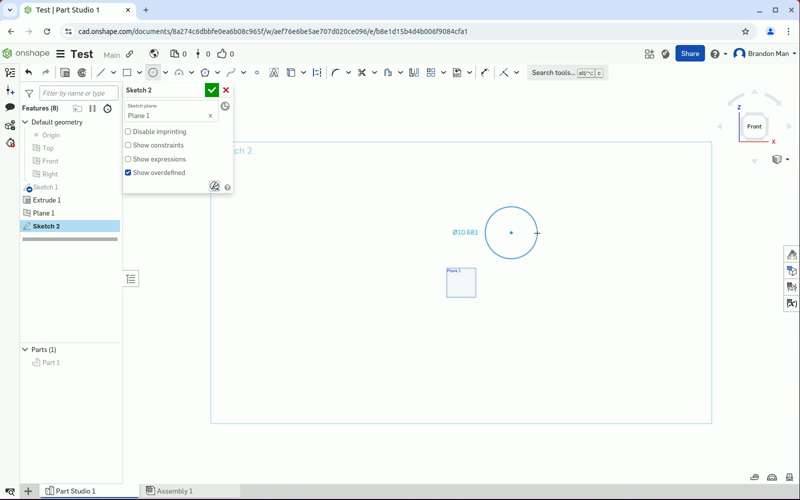
key(esc)
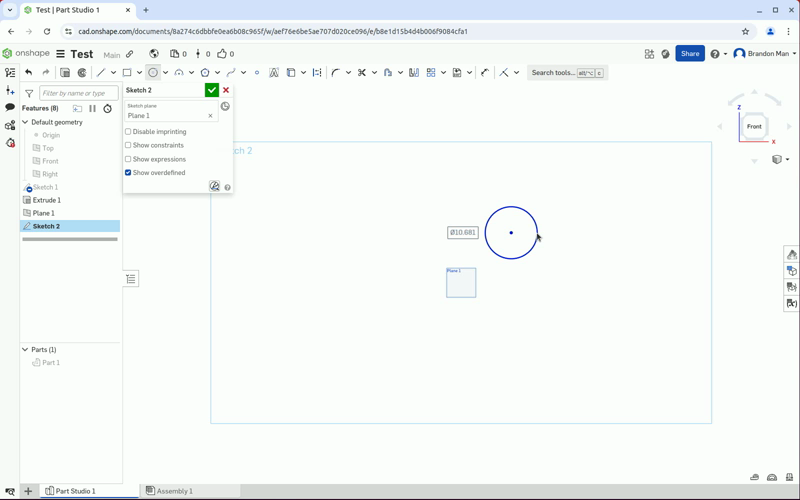
mouse_move(506, 231)
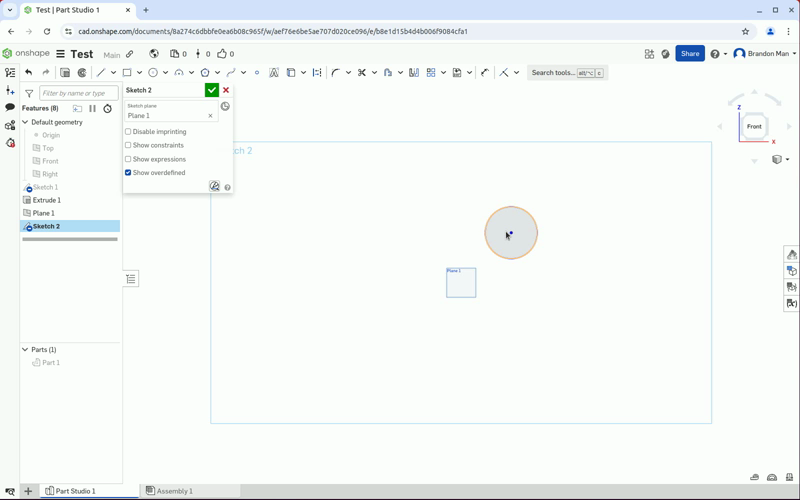
click(506, 231)
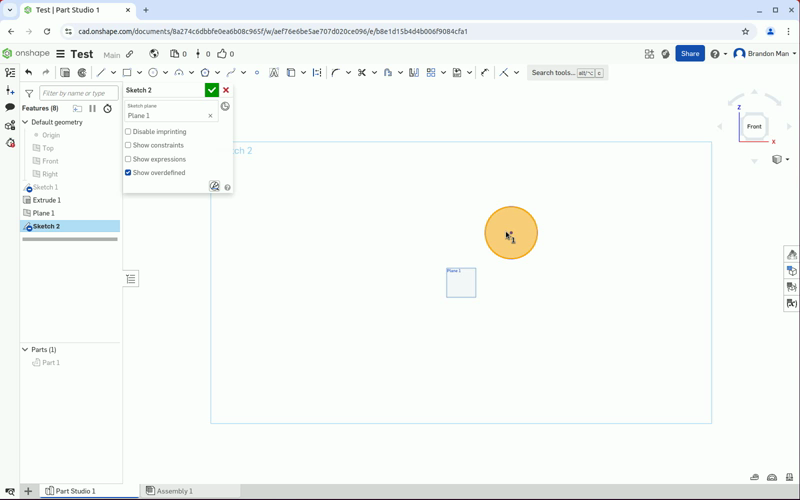
mouse_move(73, 352)
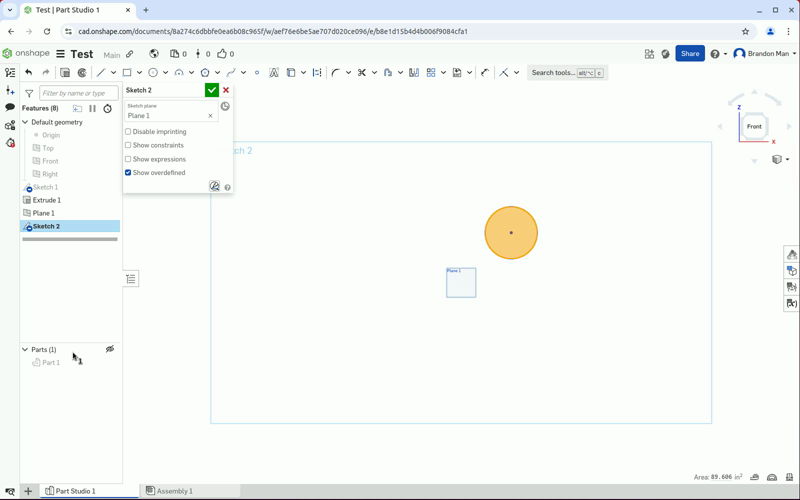
key(shift+y)
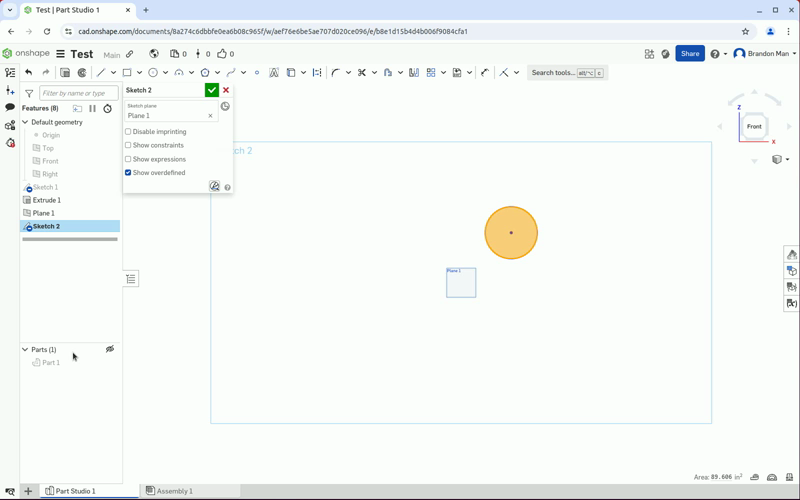
key(shift+e)
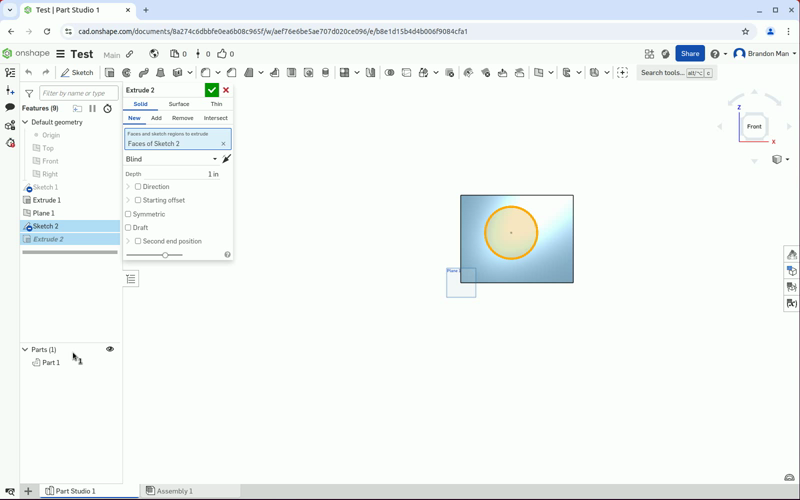
mouse_move(143, 106)
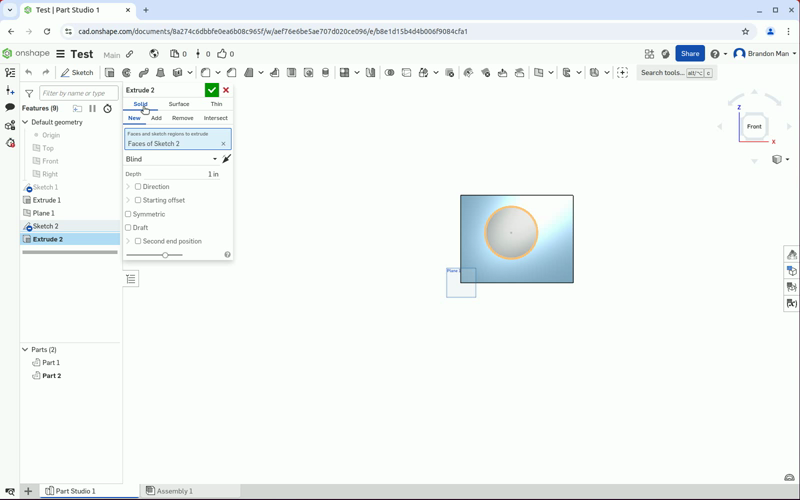
click(143, 106)
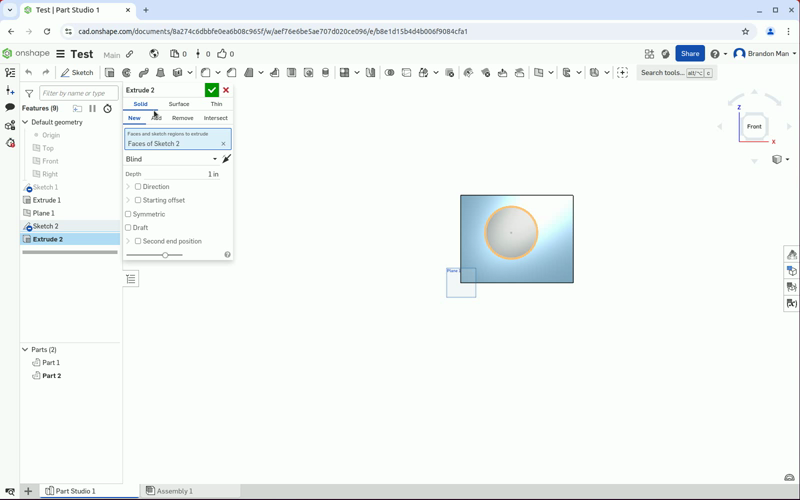
mouse_move(186, 120)
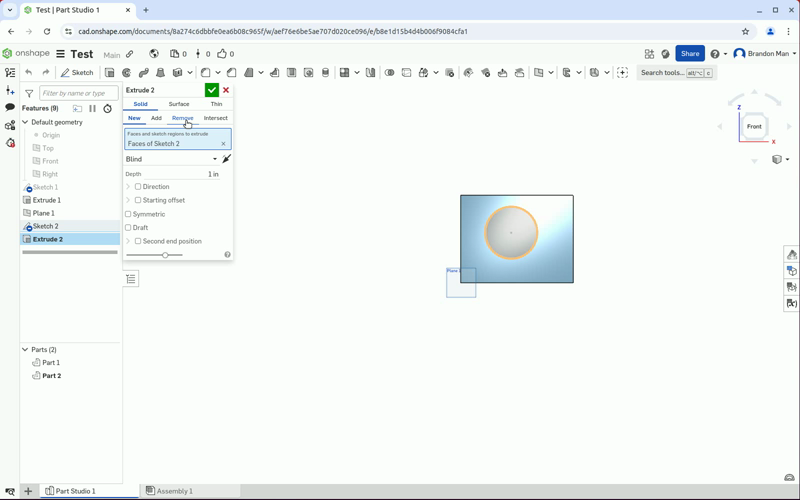
click(186, 120)
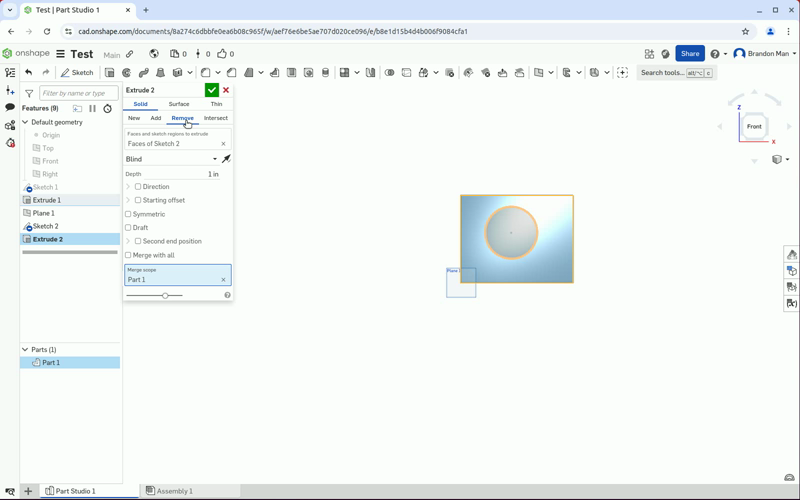
key(tab, 4)
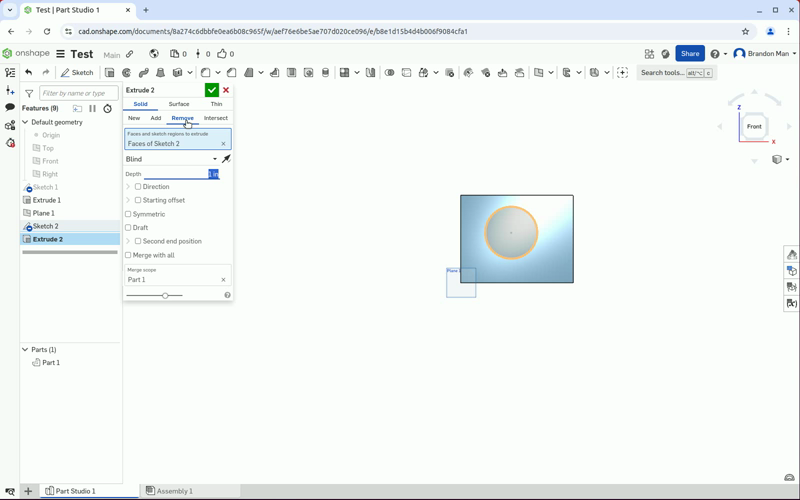
text(10.351)
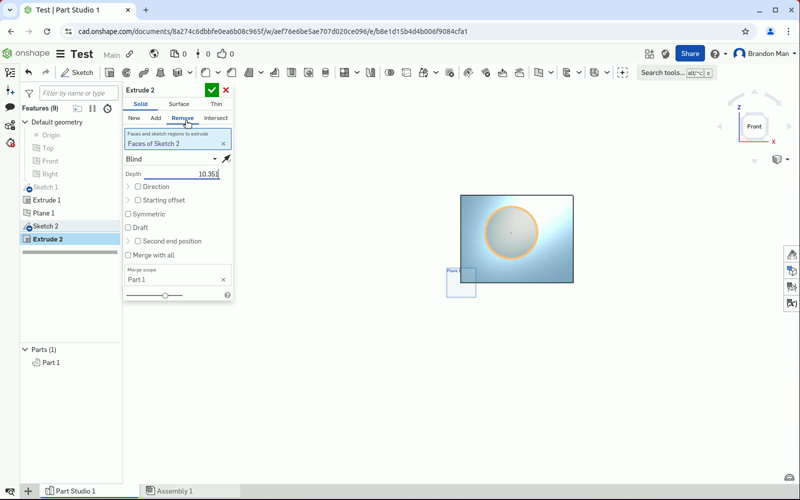
key(tab, 6)
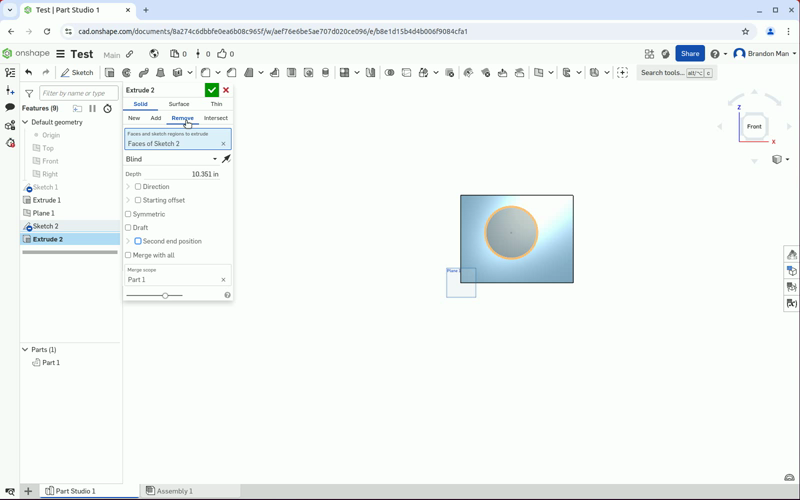
key(space)
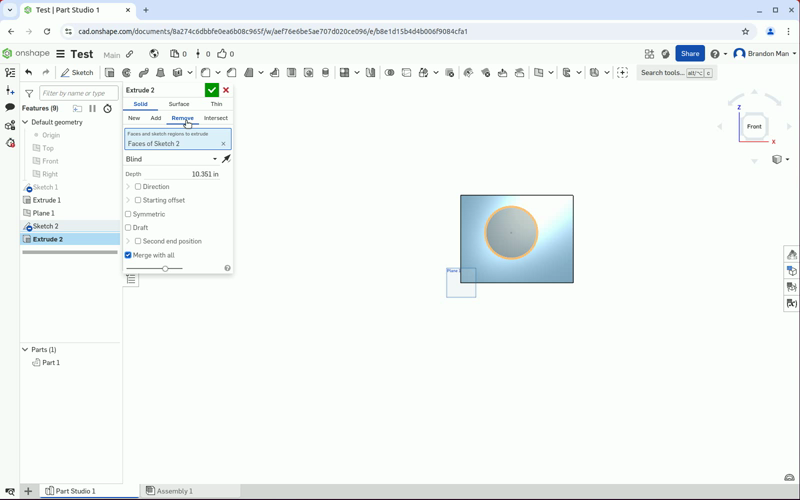
key(enter)
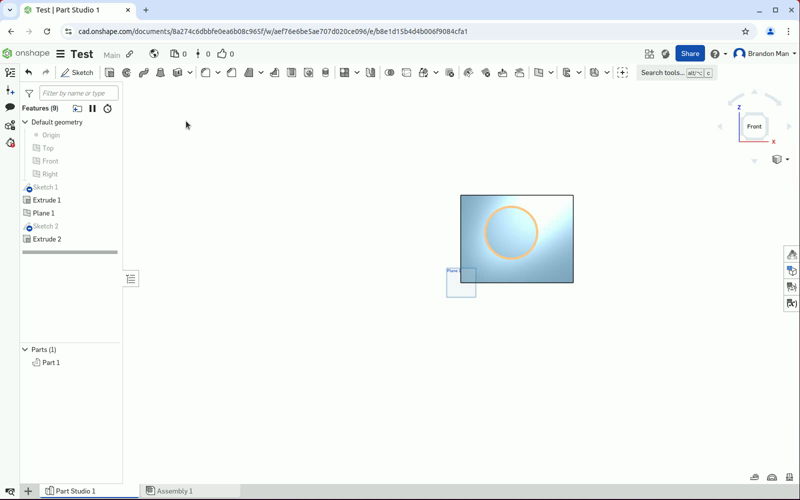
key(shift+h)
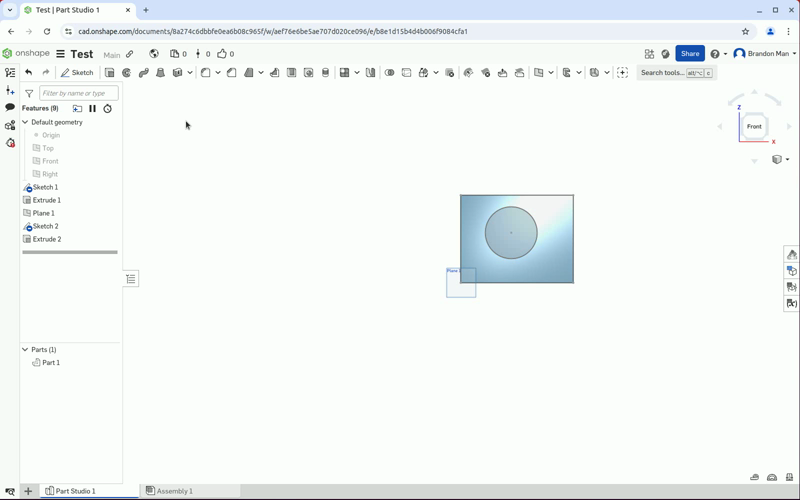
key(shift+h)
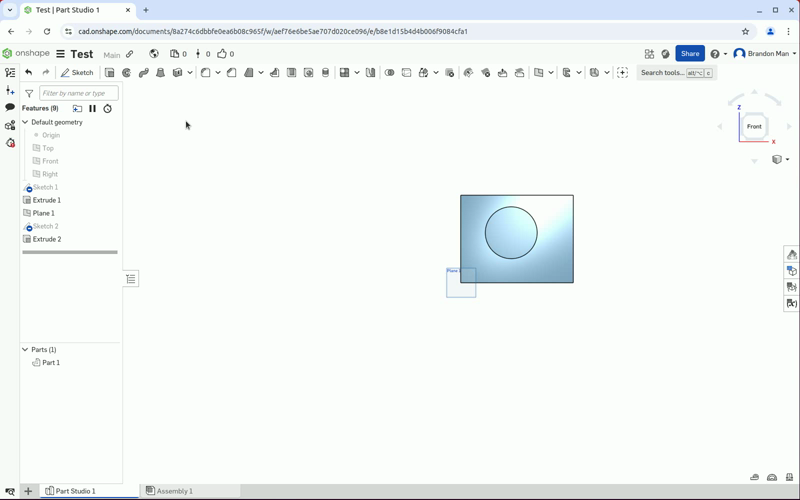
mouse_move(73, 189)
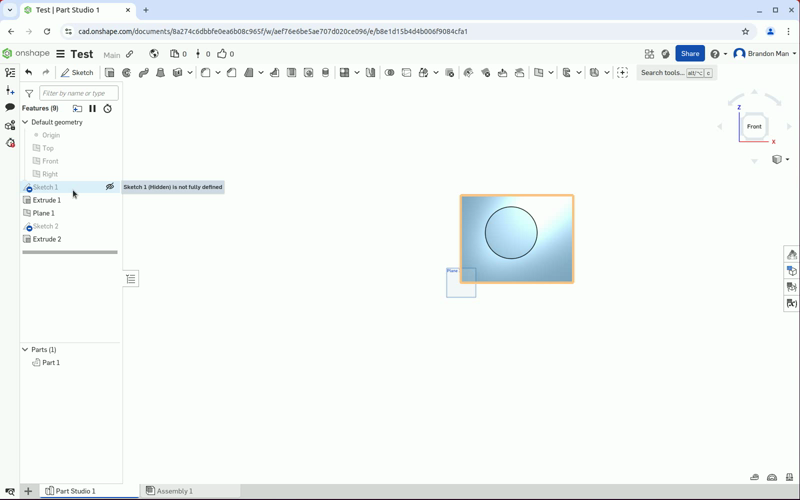
click(73, 189)
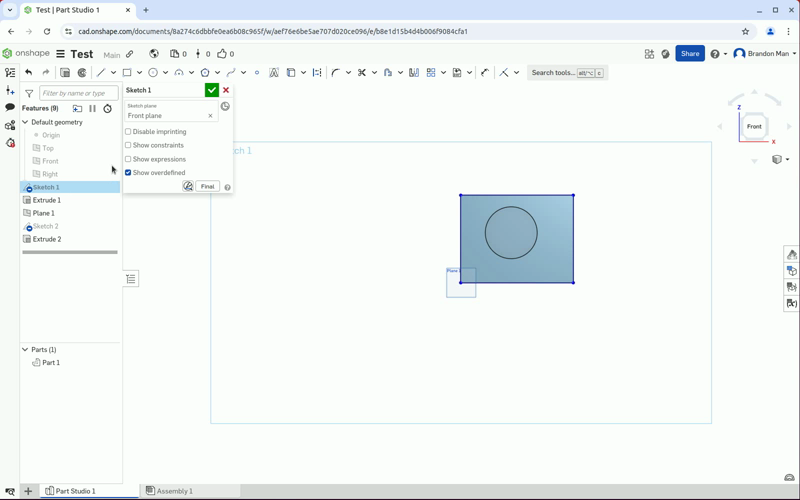
mouse_move(229, 92)
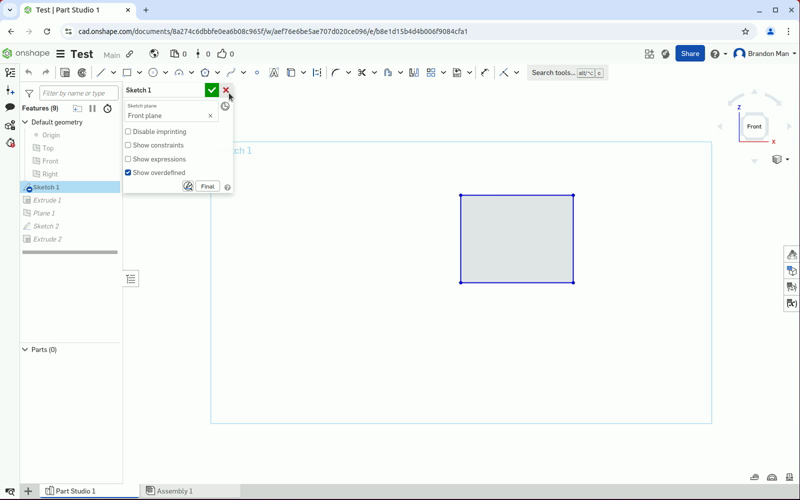
click(229, 92)
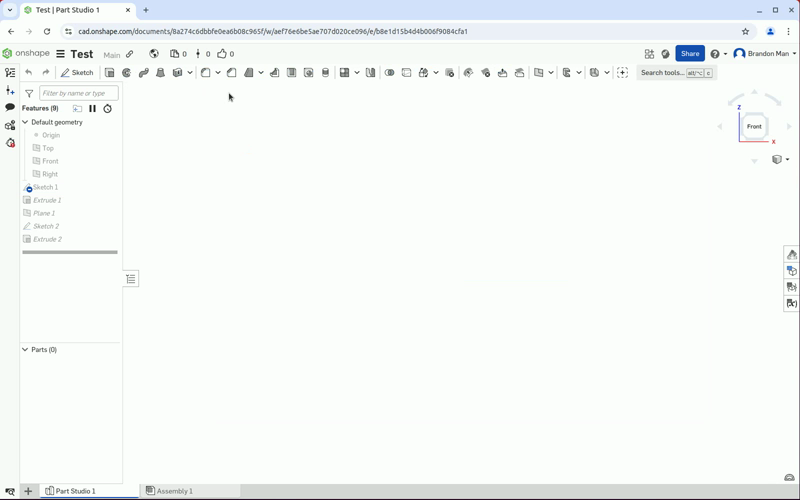
key(shift+s)
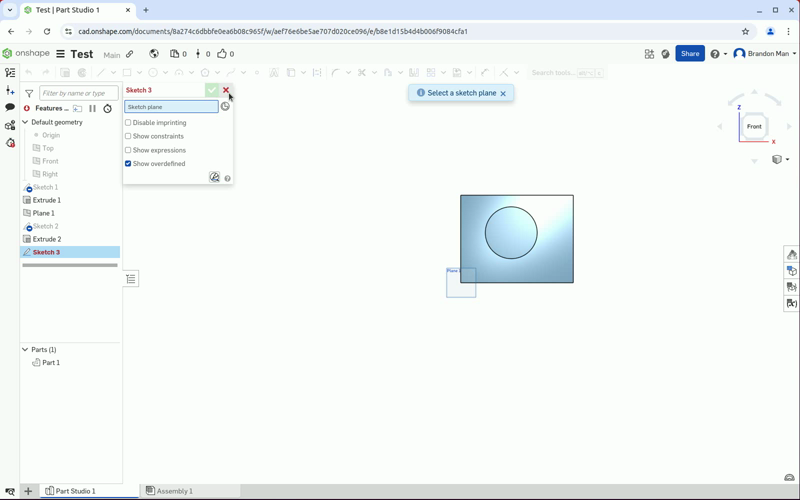
mouse_move(73, 215)
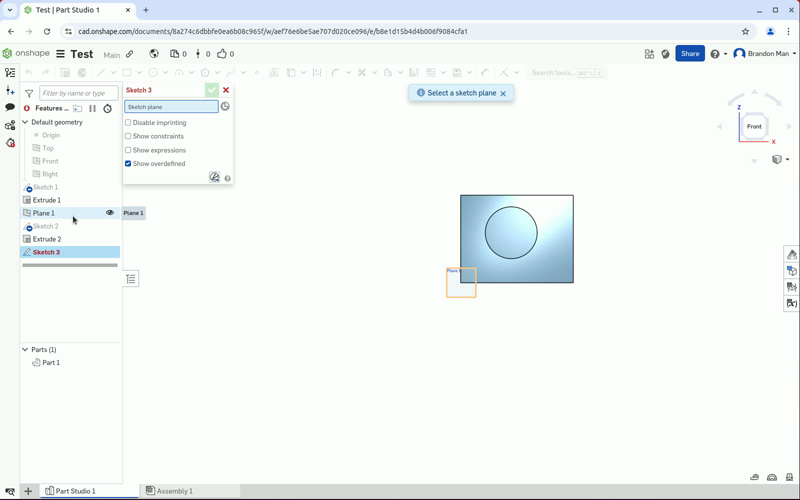
click(73, 215)
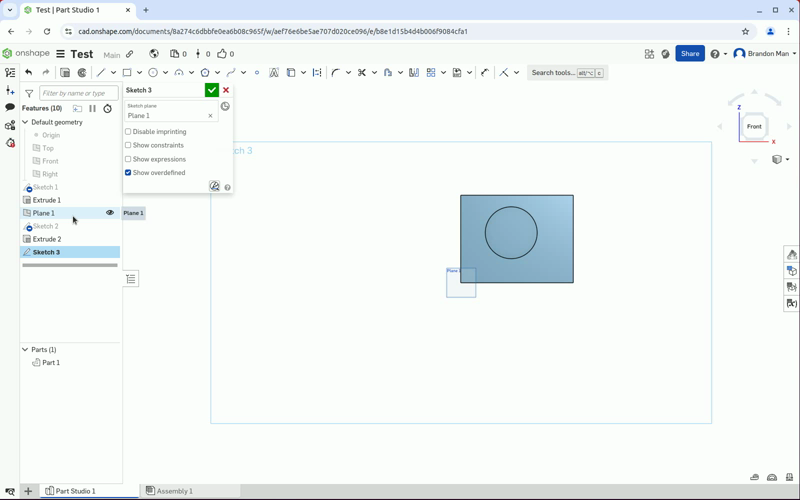
mouse_move(73, 352)
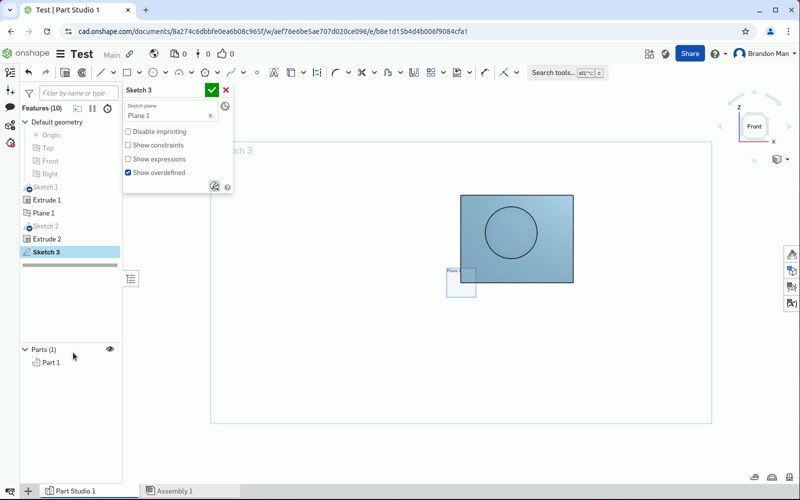
key(y)
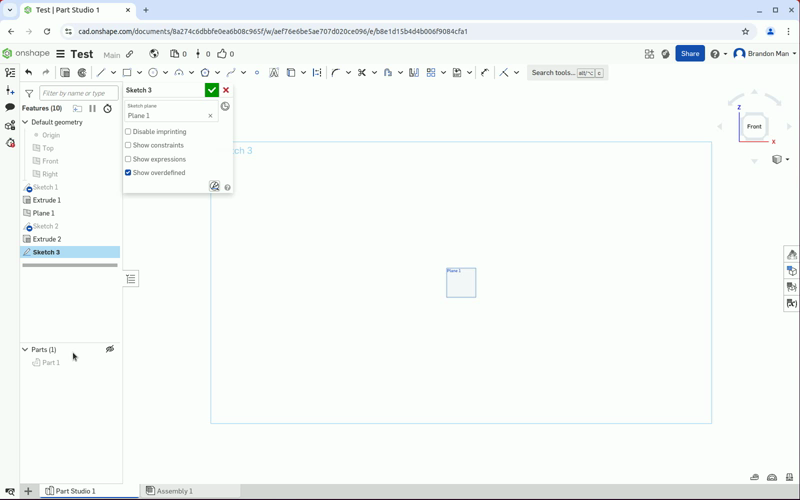
key(l)
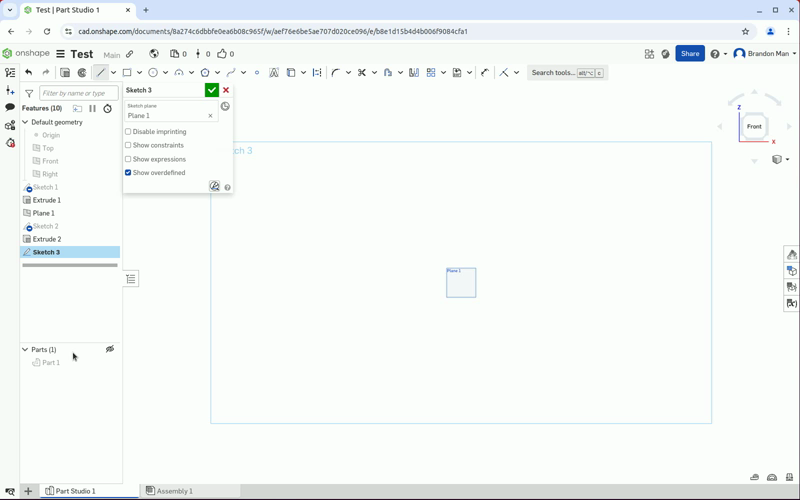
key_down(shift)
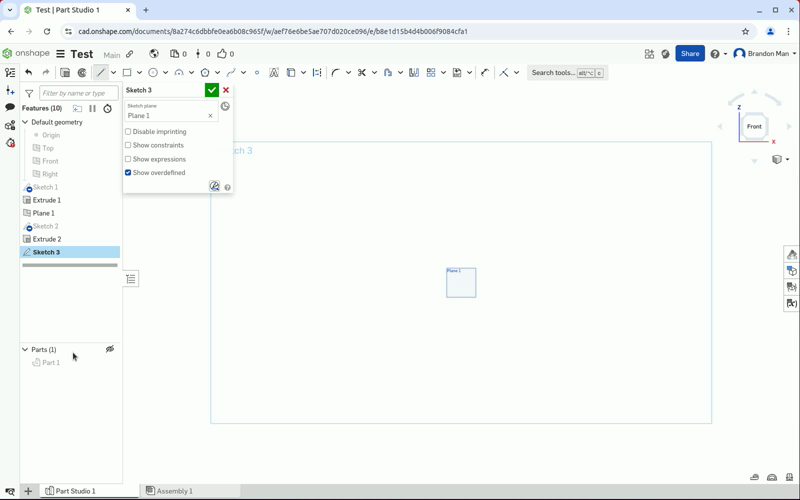
mouse_move(498, 195)
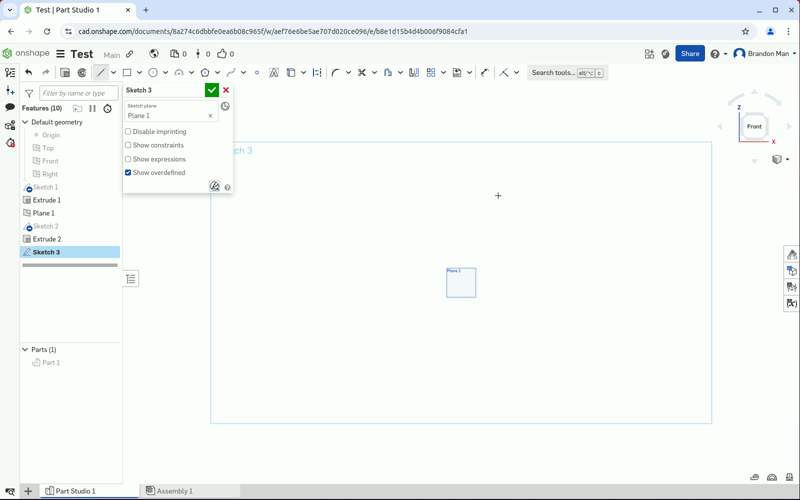
click(498, 195)
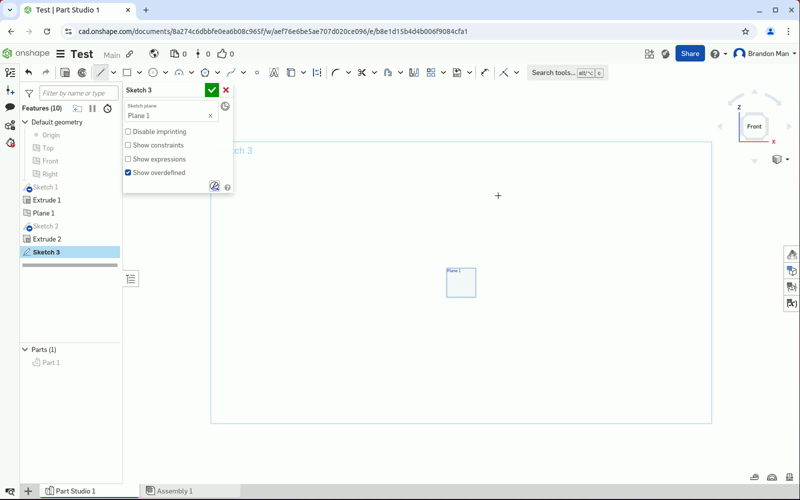
key_up(shift)
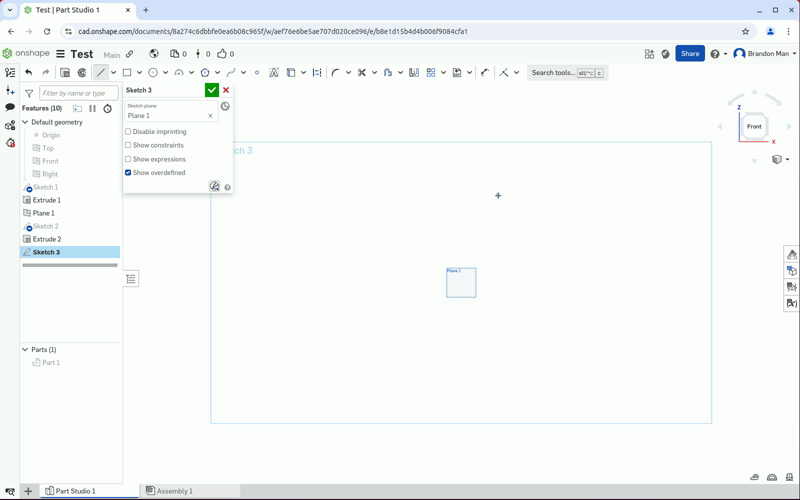
key_down(shift)
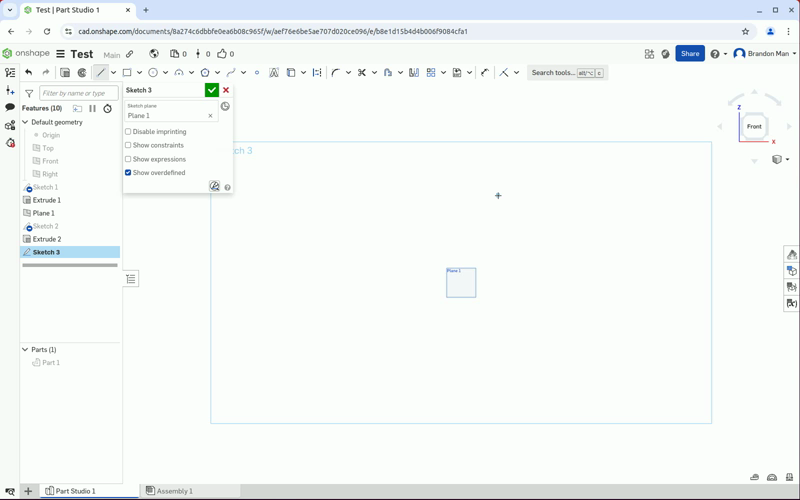
mouse_move(528, 195)
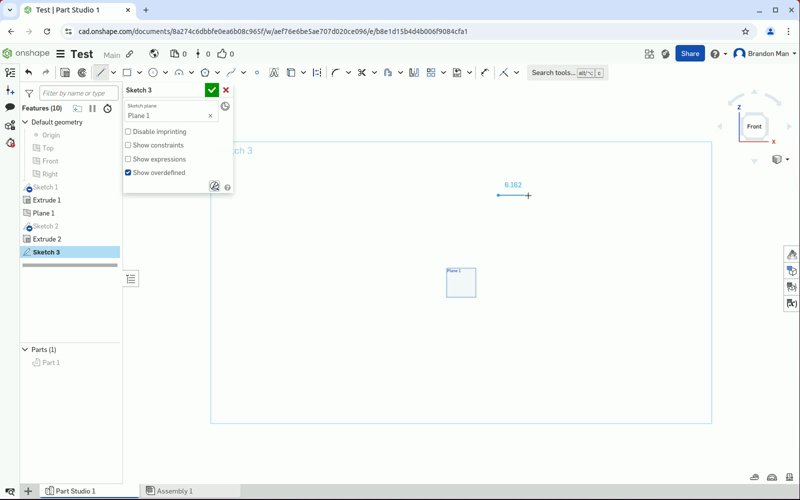
mouse_move(505, 207)
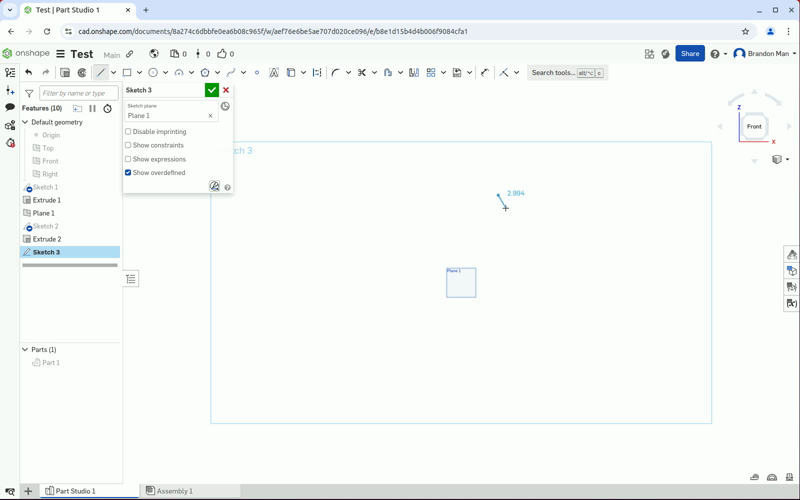
click(505, 207)
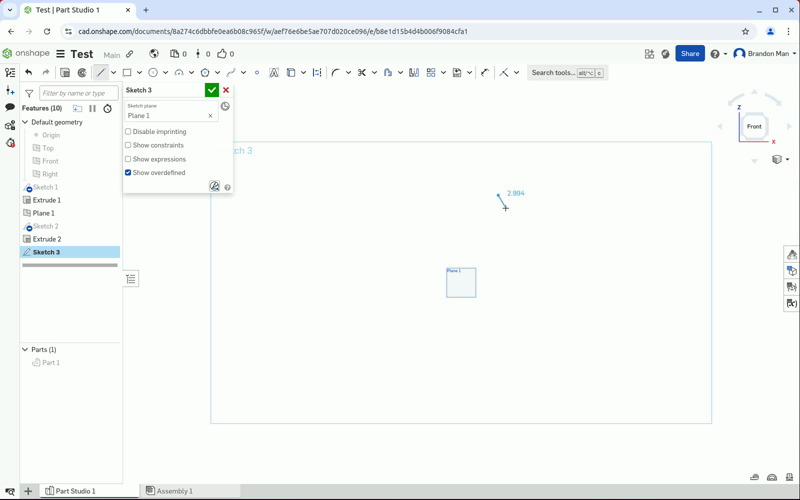
key_up(shift)
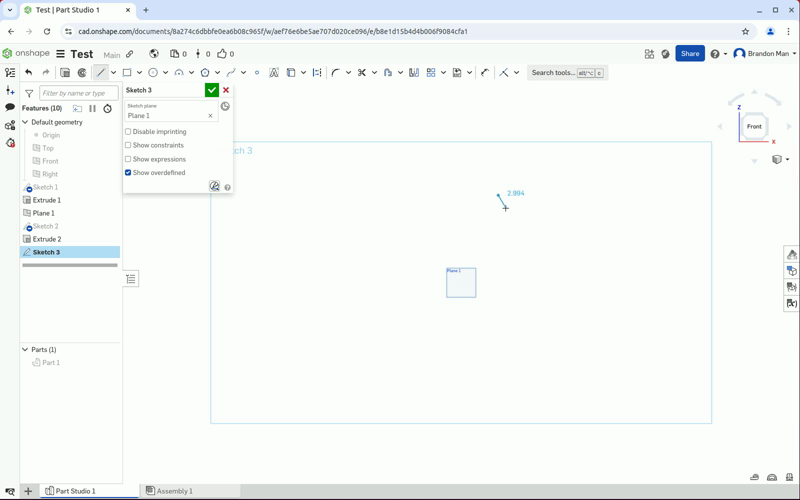
key(esc)
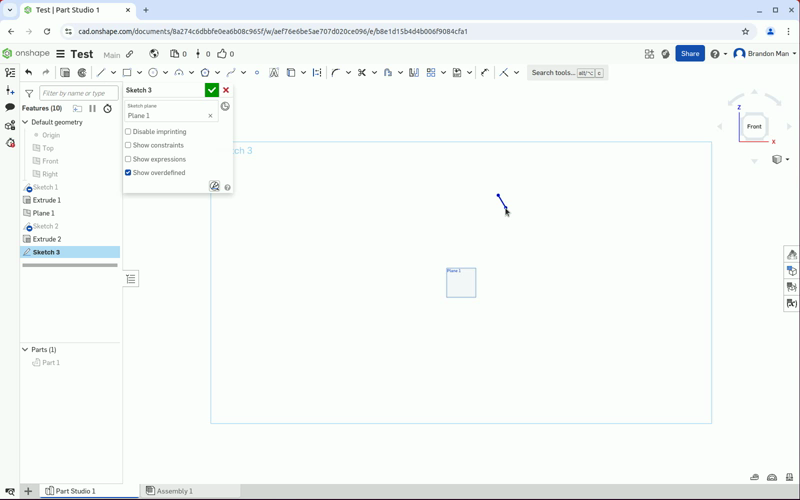
key(a)
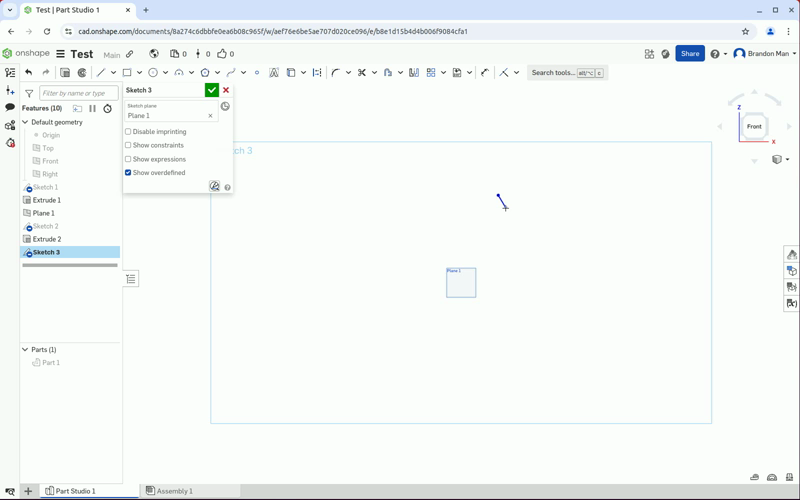
mouse_move(505, 207)
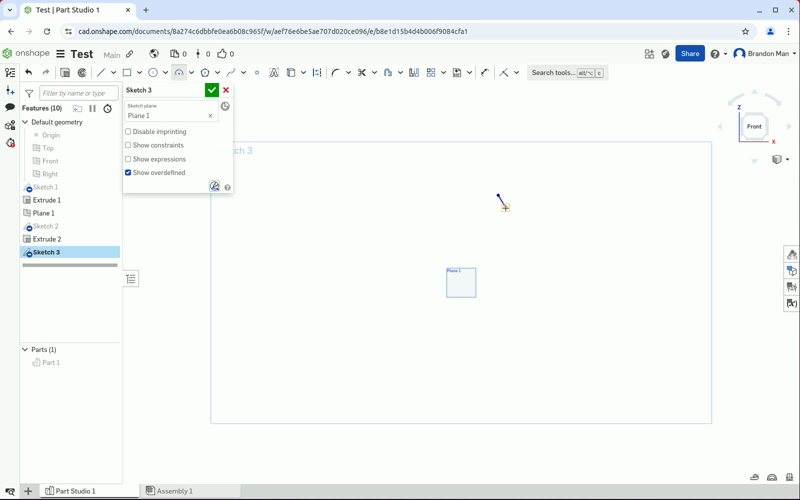
click(505, 207)
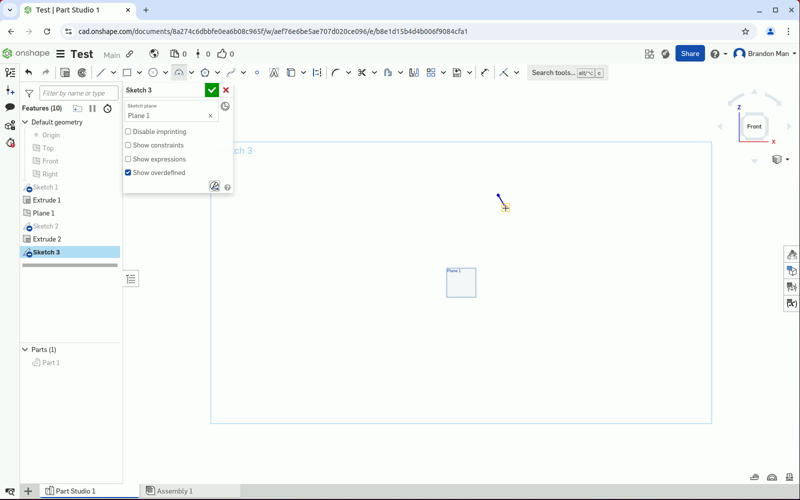
key_down(shift)
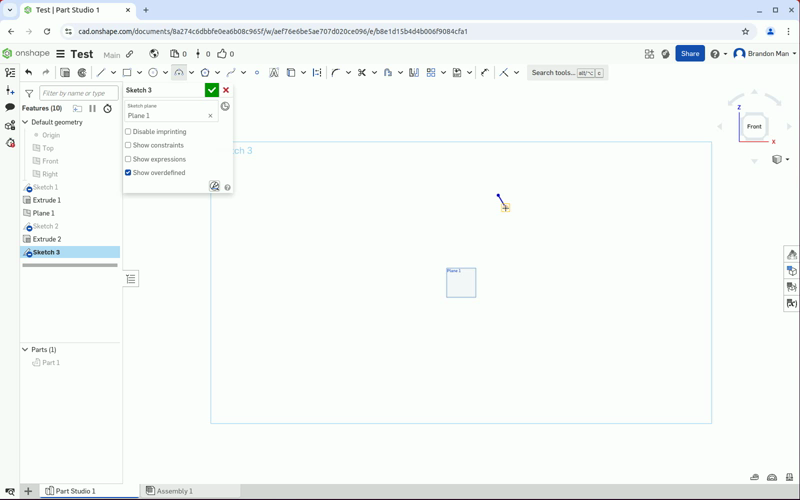
mouse_move(529, 249)
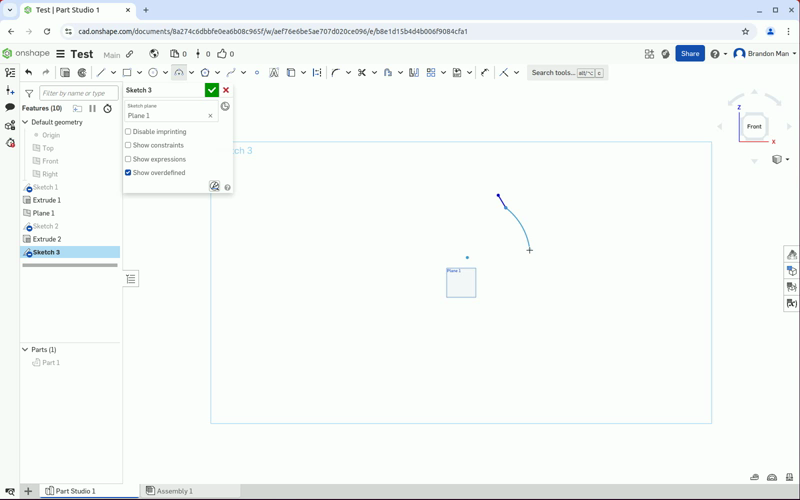
click(529, 249)
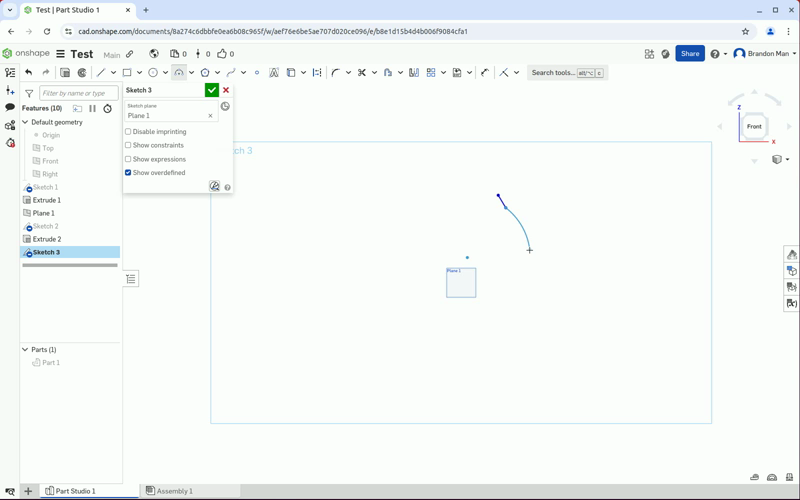
mouse_move(532, 220)
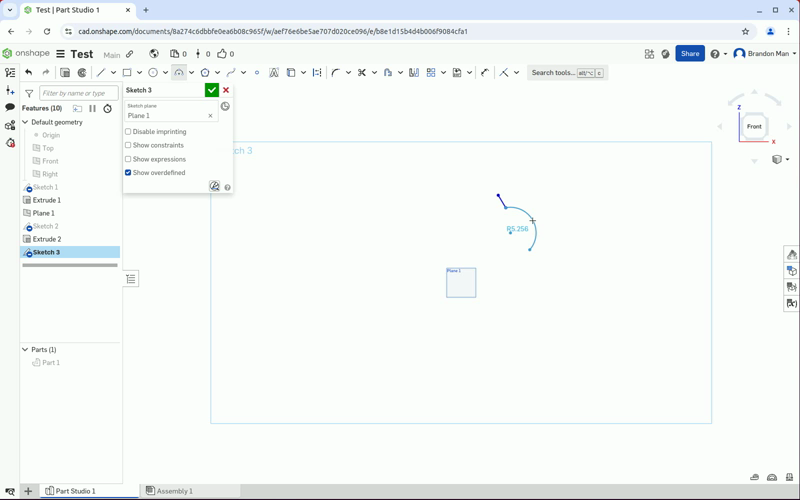
click(532, 220)
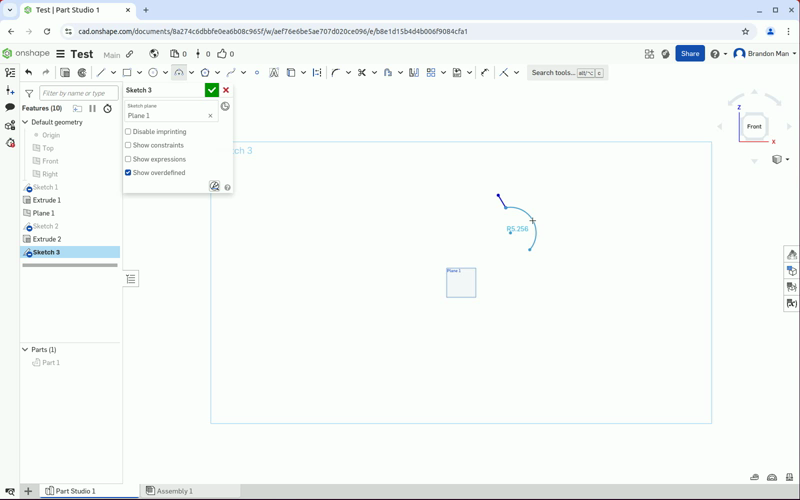
key_up(shift)
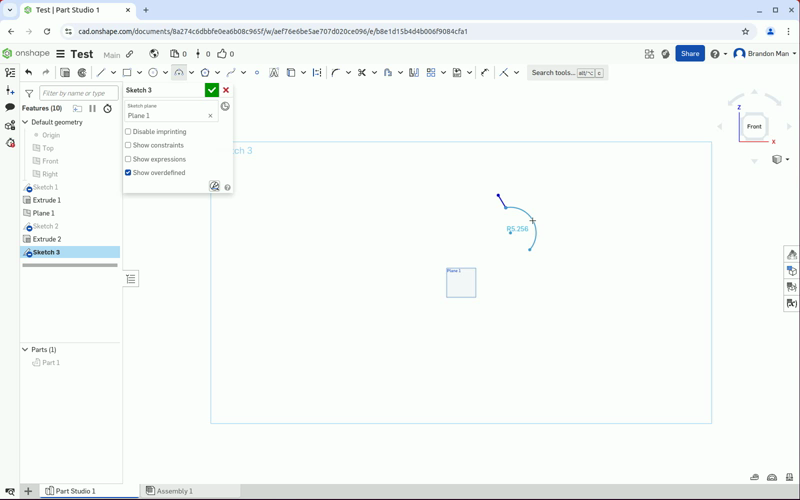
key(esc)
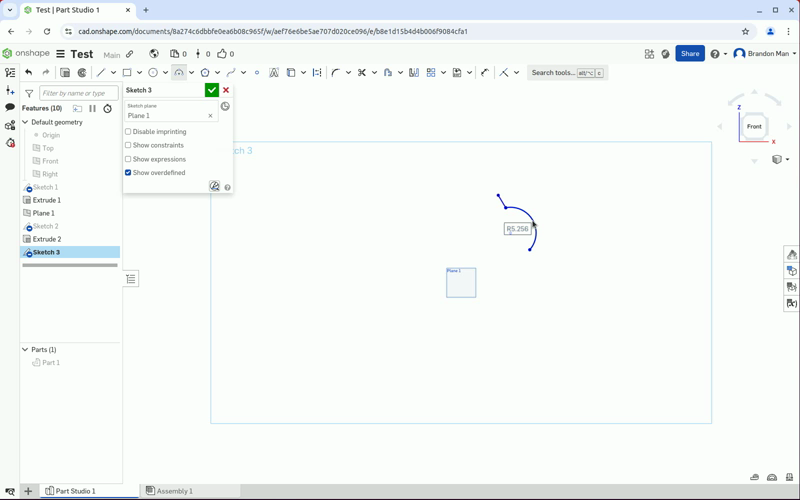
key(l)
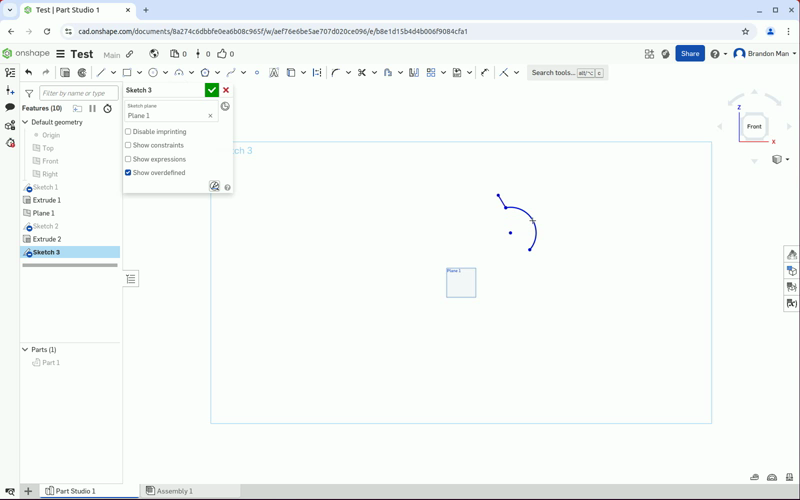
mouse_move(529, 249)
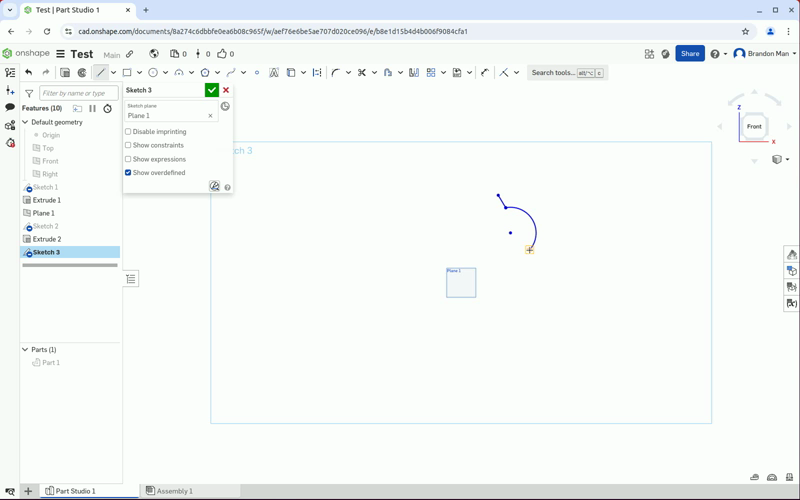
click(529, 249)
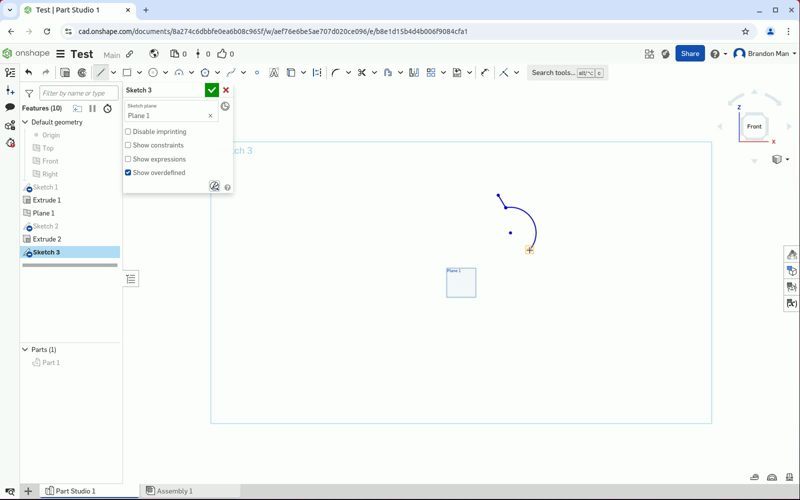
key_down(shift)
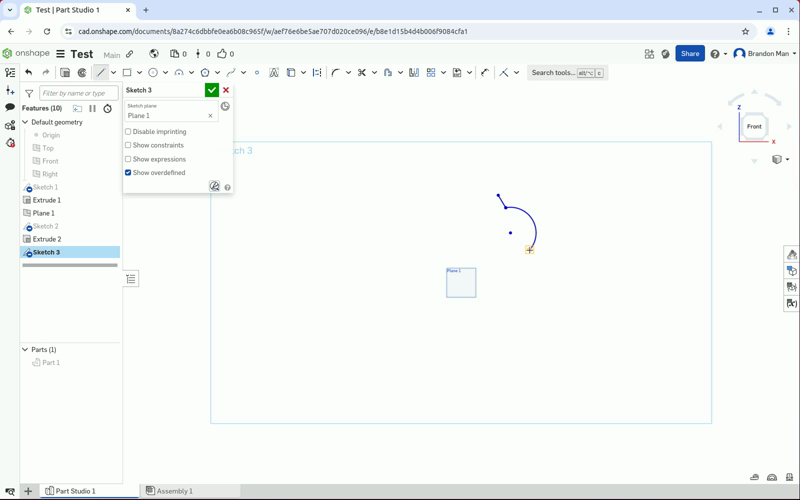
mouse_move(559, 249)
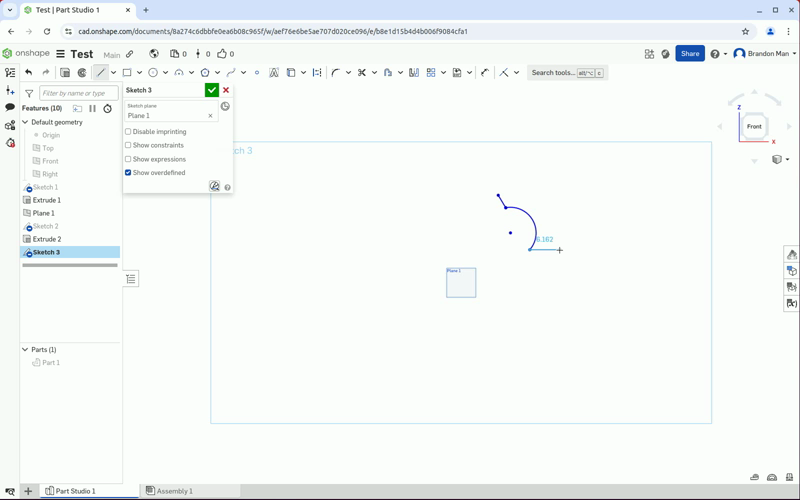
mouse_move(548, 283)
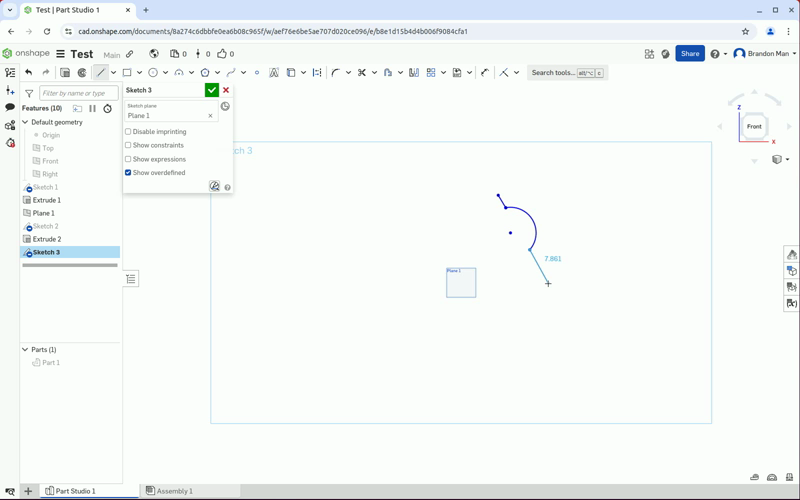
click(548, 283)
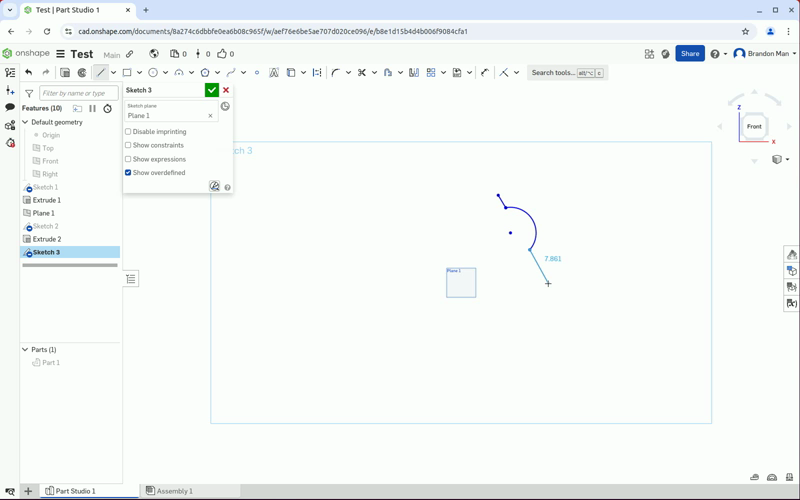
key_up(shift)
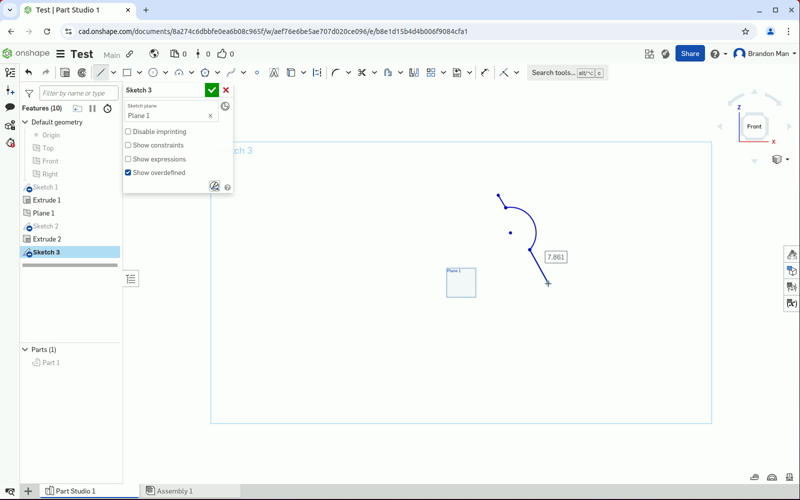
key_down(shift)
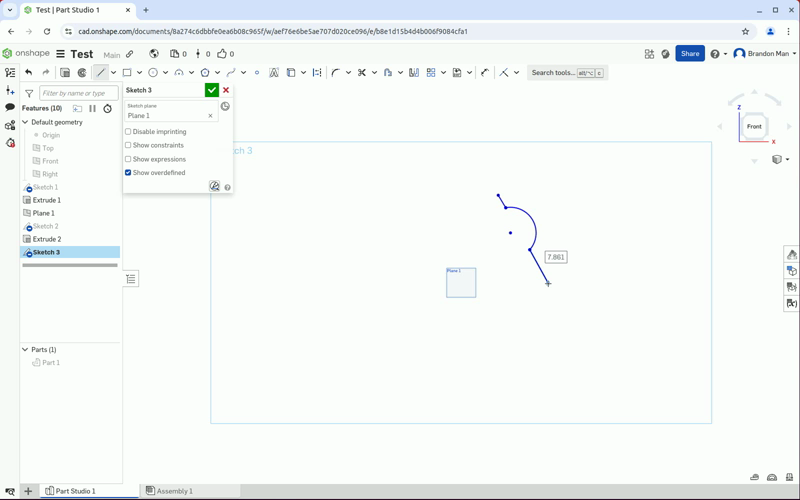
mouse_move(578, 283)
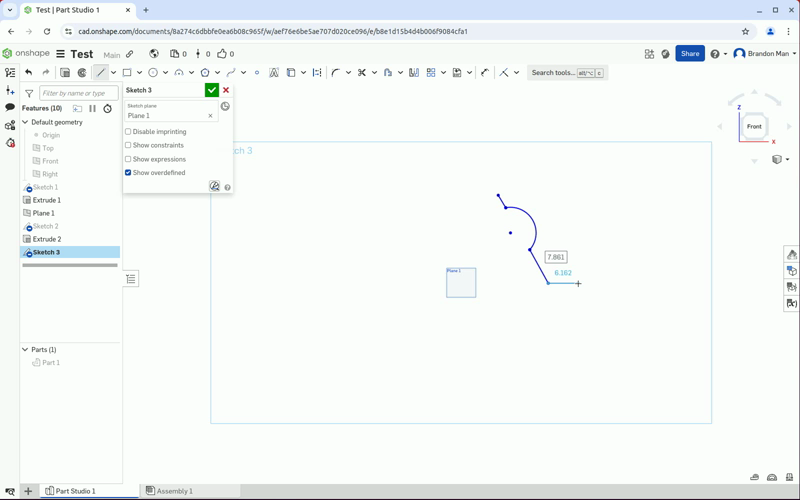
mouse_move(573, 283)
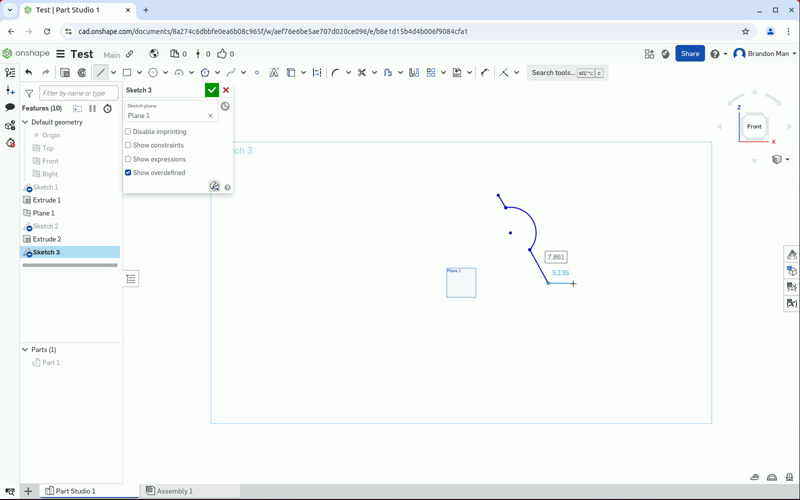
click(573, 283)
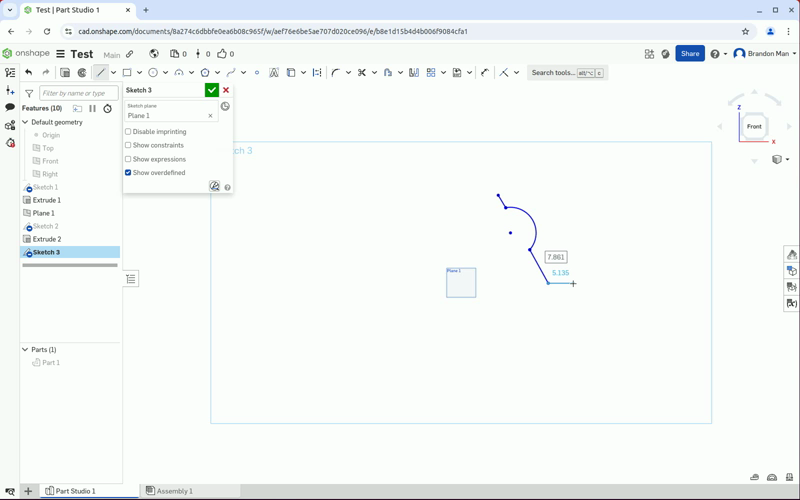
key_up(shift)
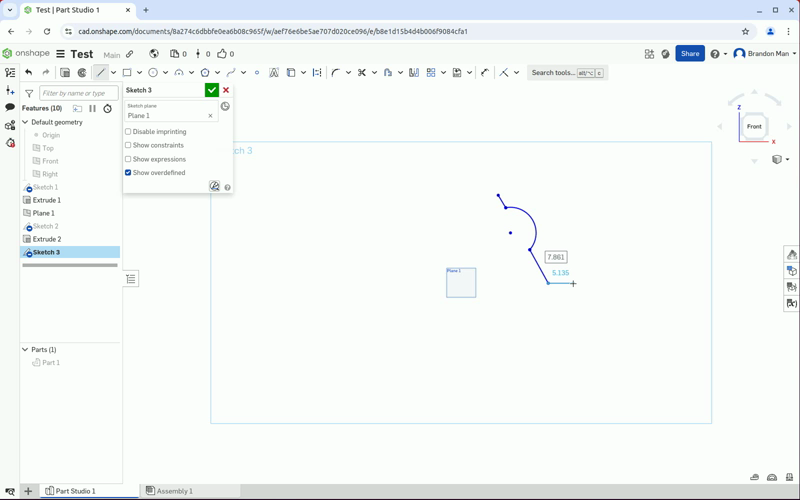
key_down(shift)
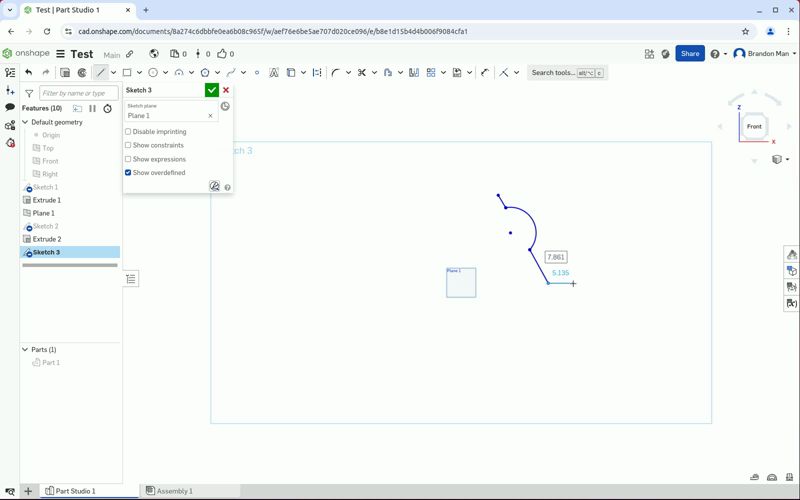
mouse_move(573, 195)
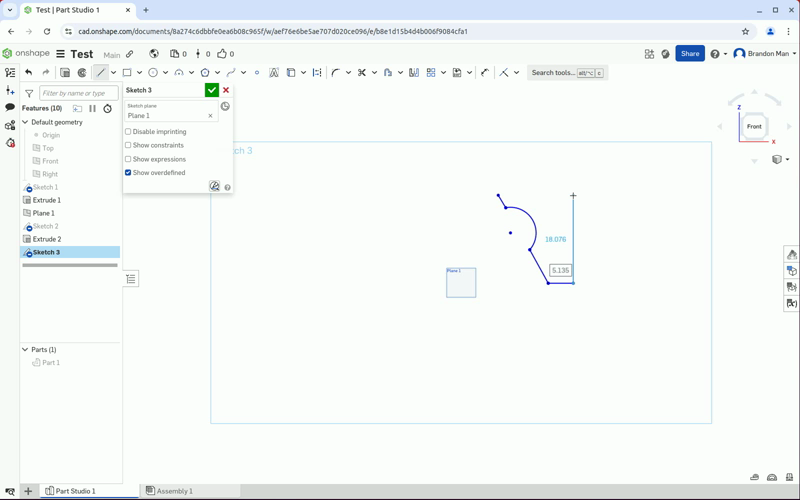
click(573, 195)
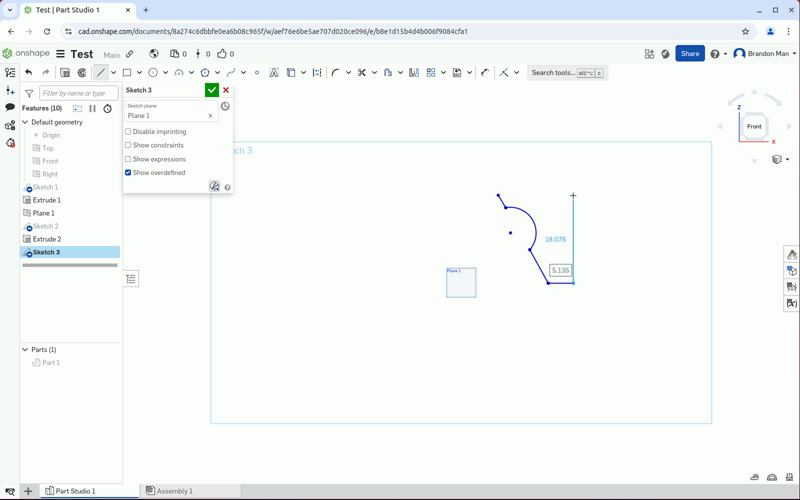
key_up(shift)
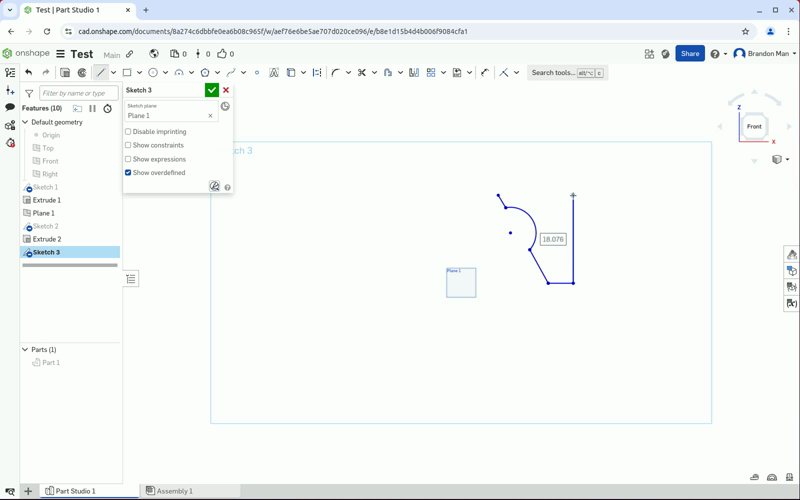
key_down(shift)
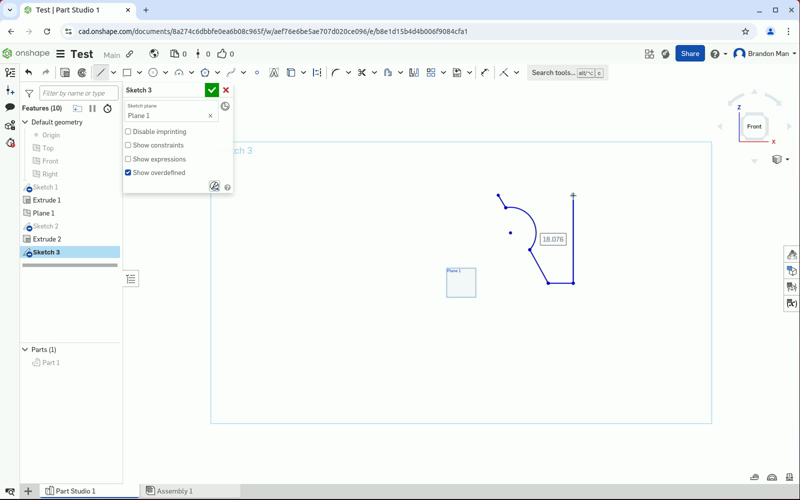
mouse_move(498, 195)
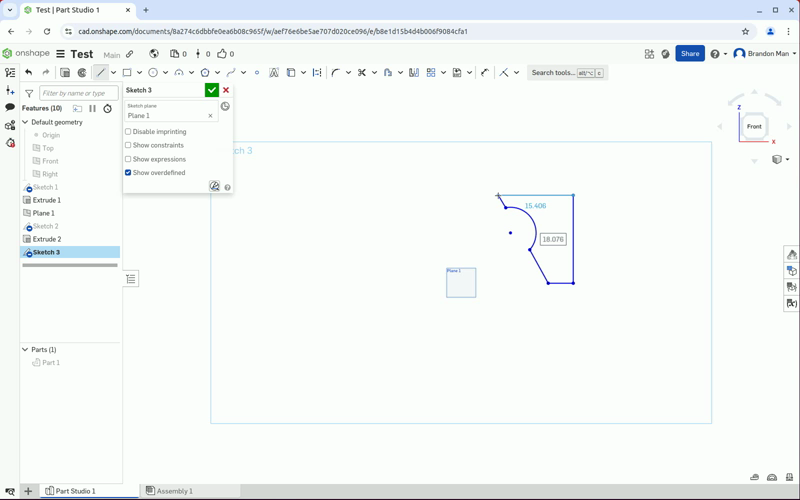
key_up(shift)
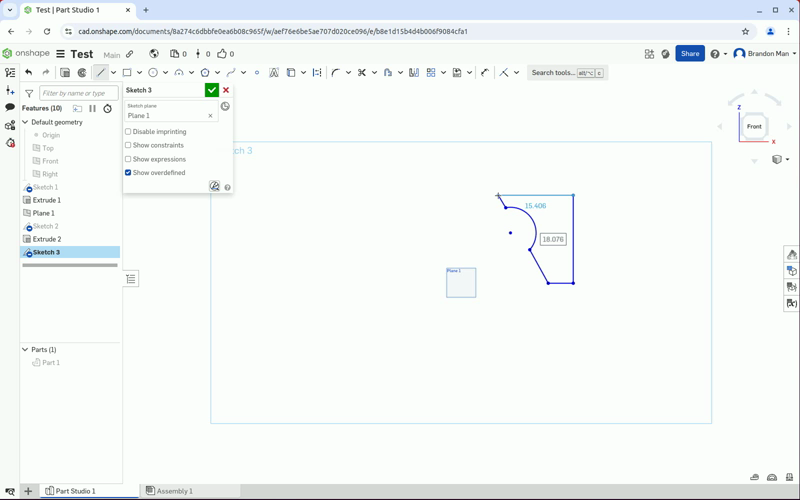
click(498, 195)
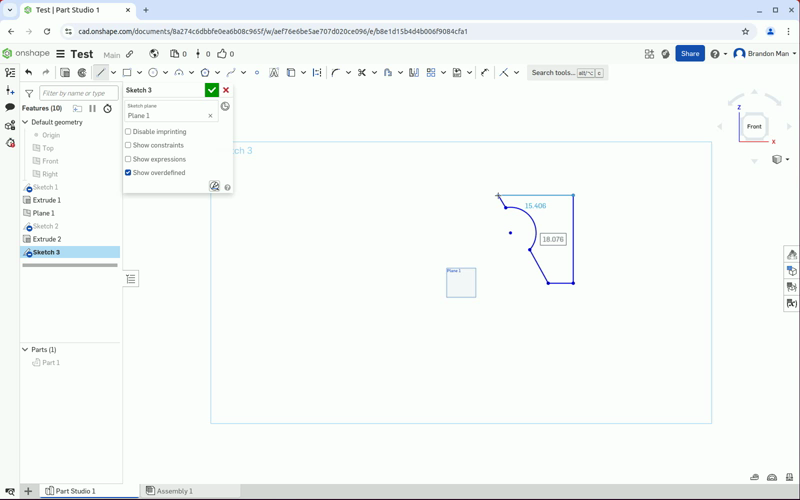
key(esc)
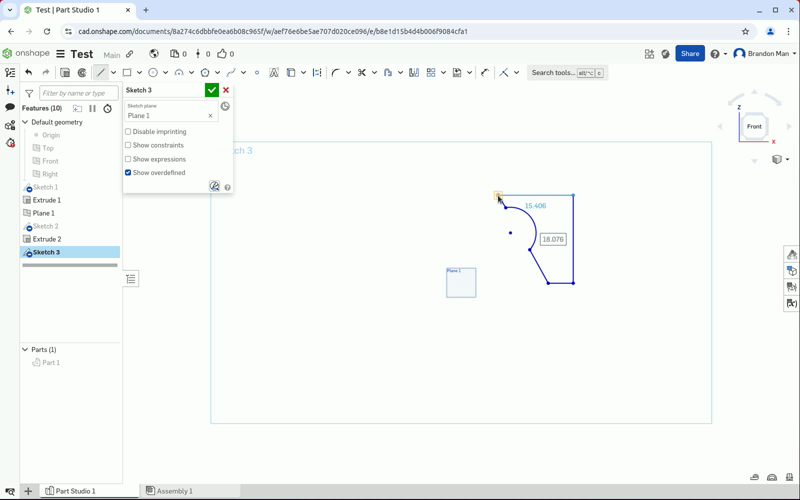
mouse_move(550, 262)
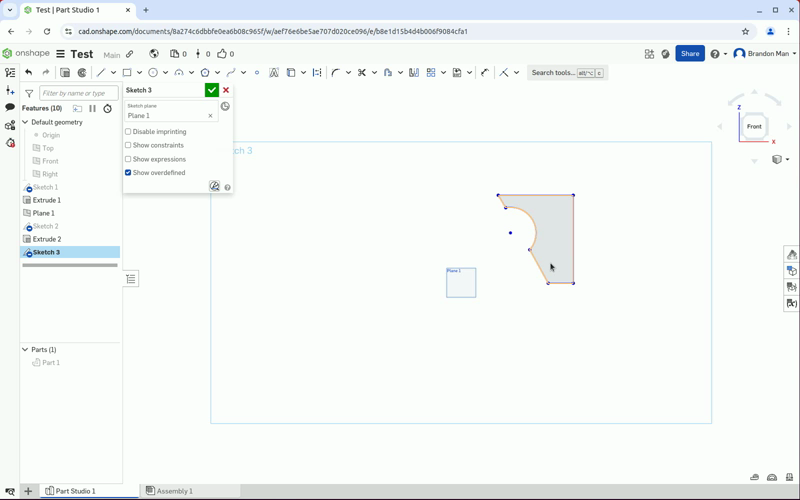
click(550, 262)
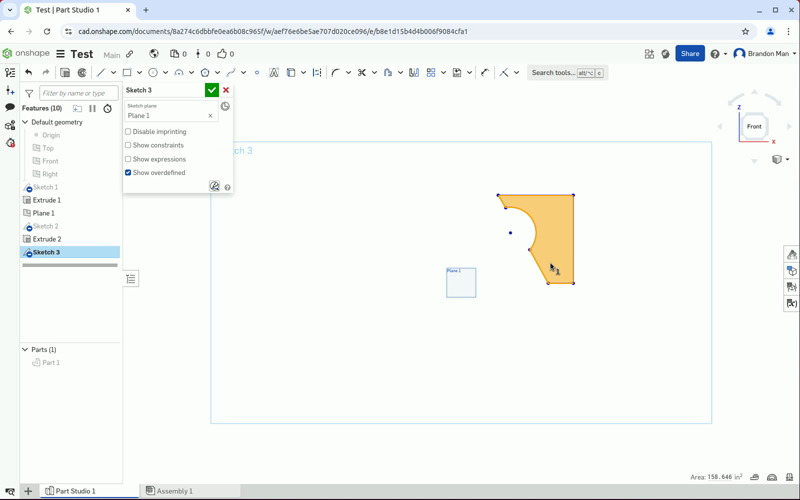
mouse_move(73, 352)
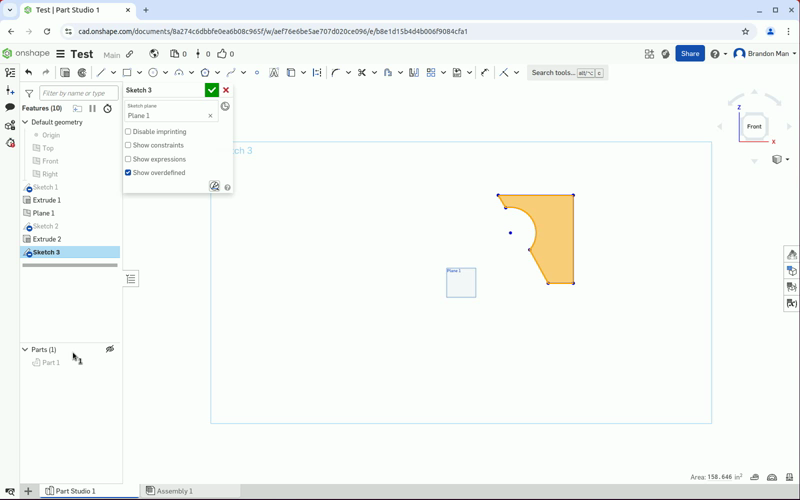
key(shift+y)
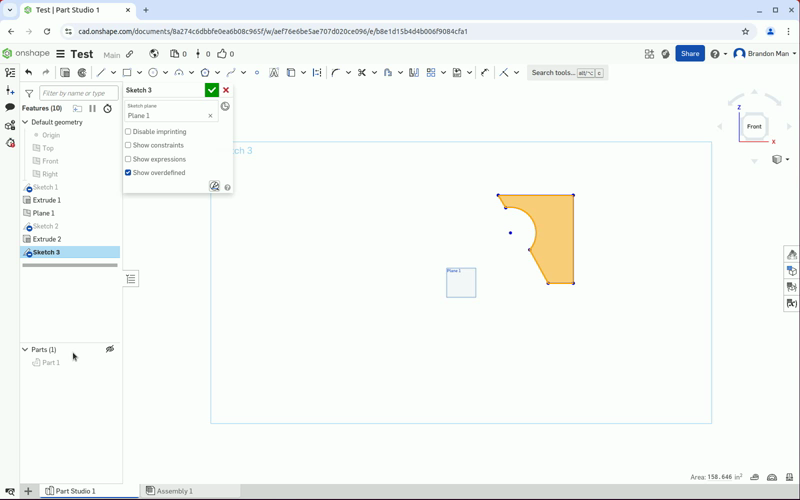
key(shift+e)
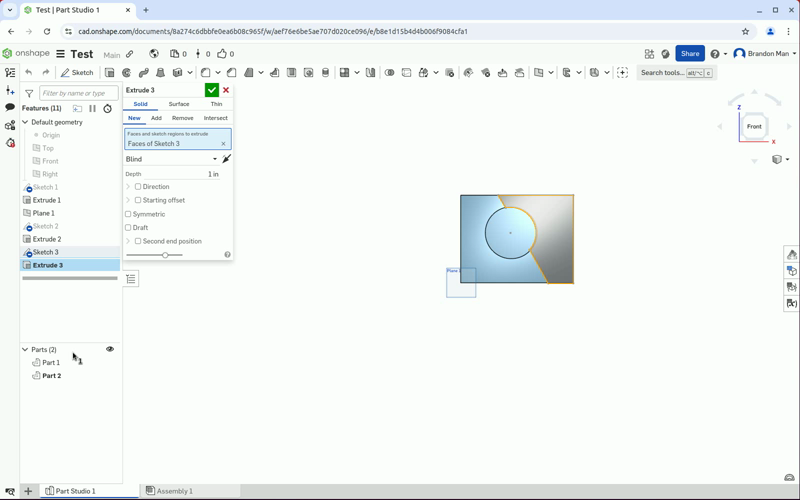
mouse_move(143, 106)
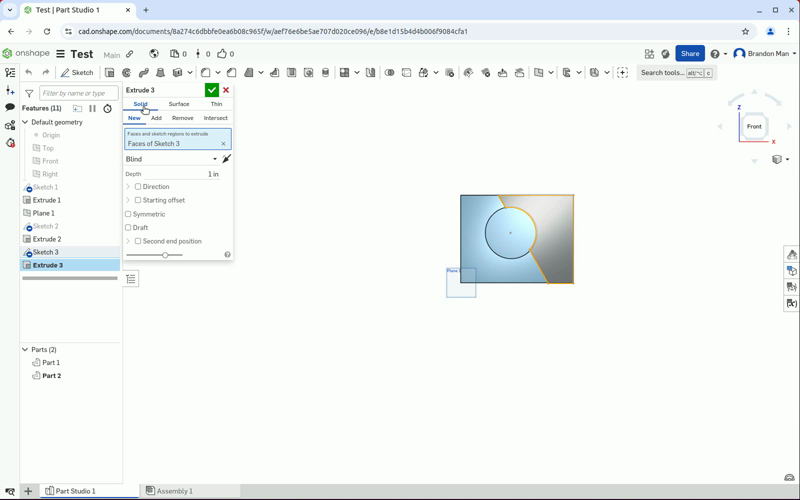
click(143, 106)
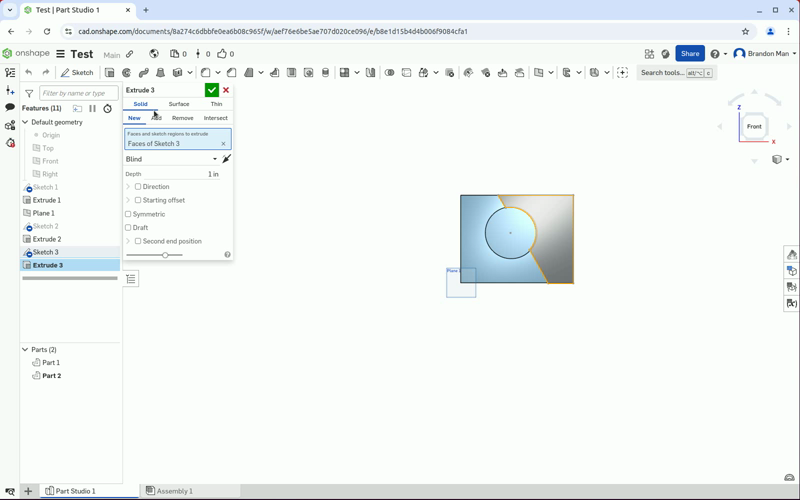
mouse_move(186, 120)
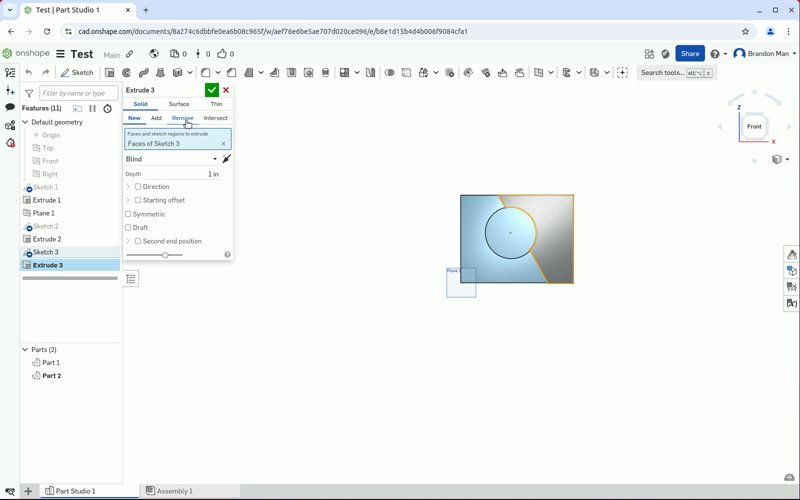
click(186, 120)
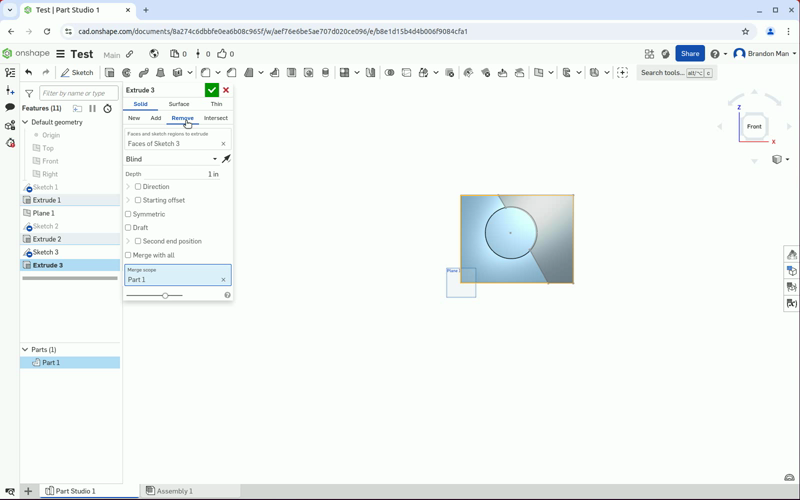
key(tab, 4)
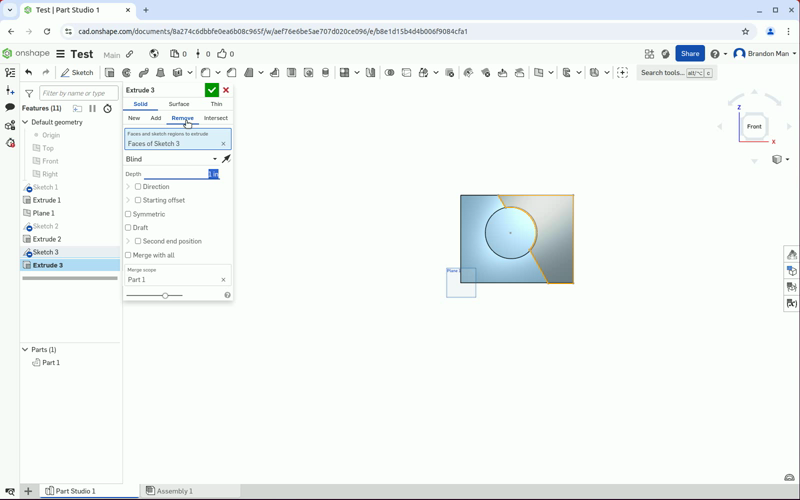
text(5.055)
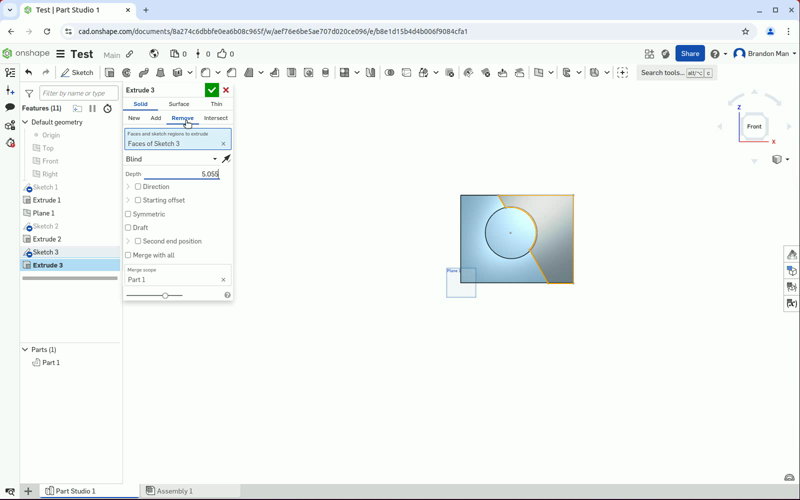
key(tab, 6)
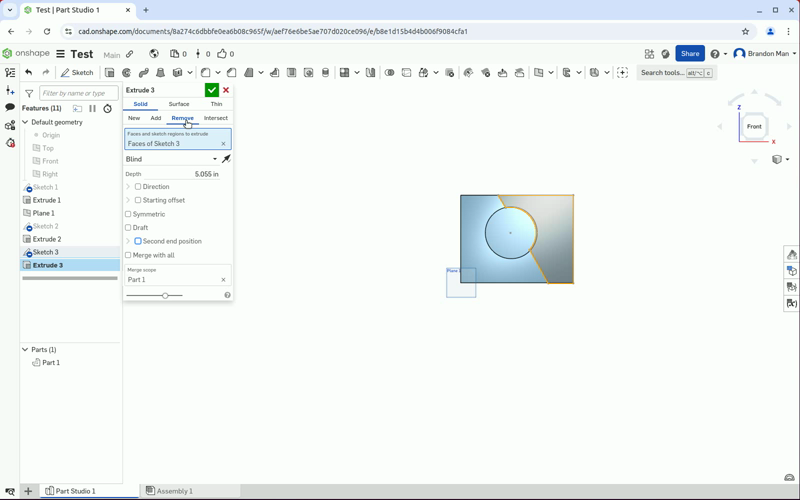
key(space)
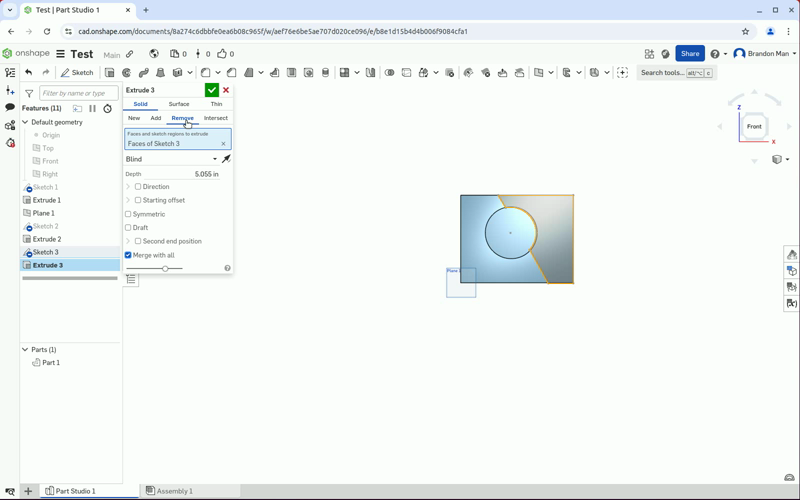
key(enter)
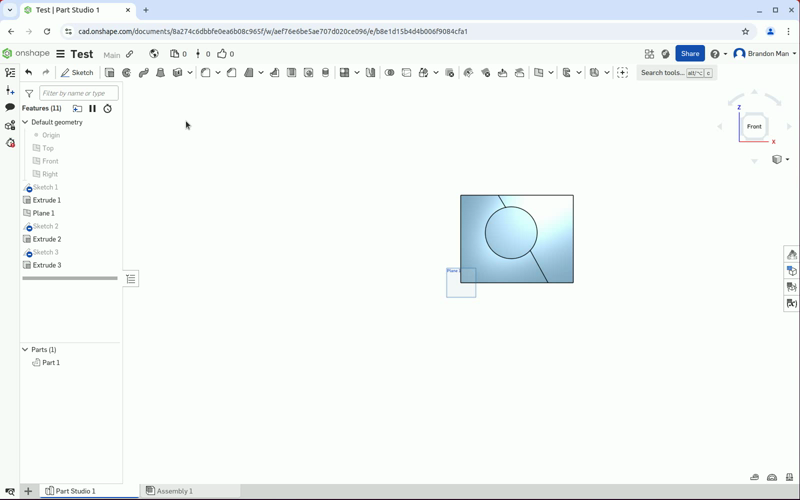
key(shift+h)
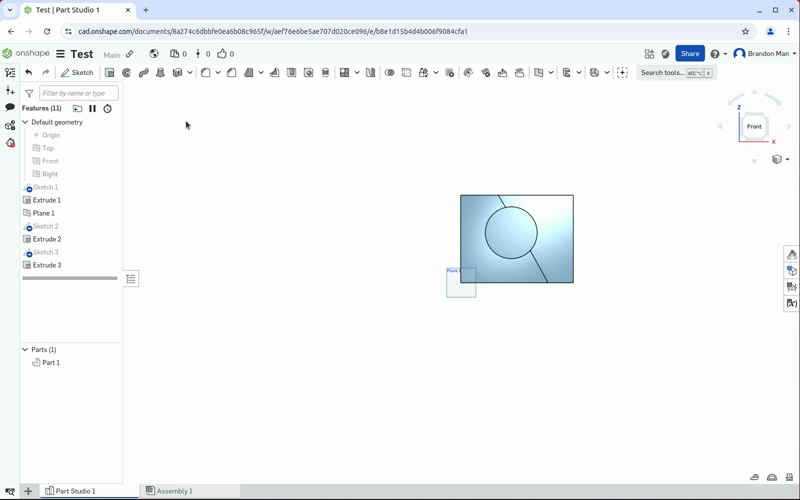
key(shift+h)
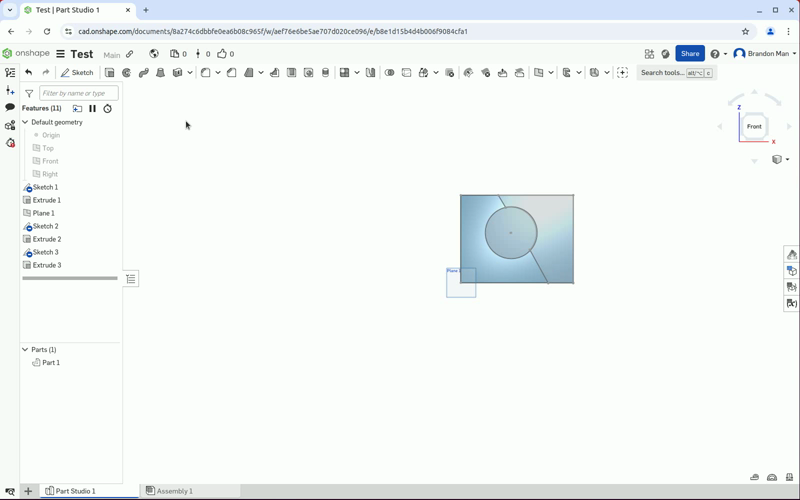
key(shift+7)
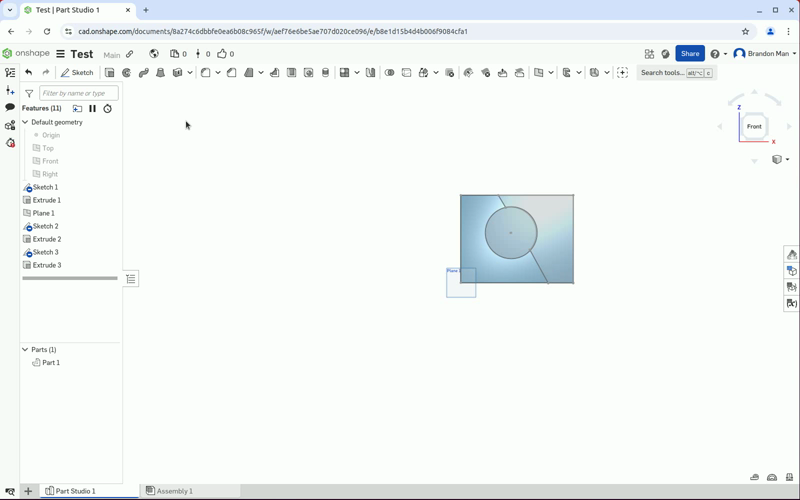
key(left, 2)
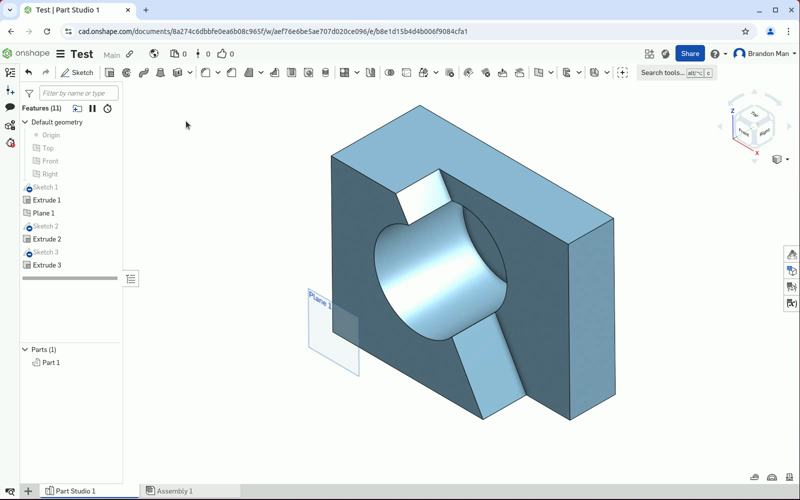
key(down, 2)
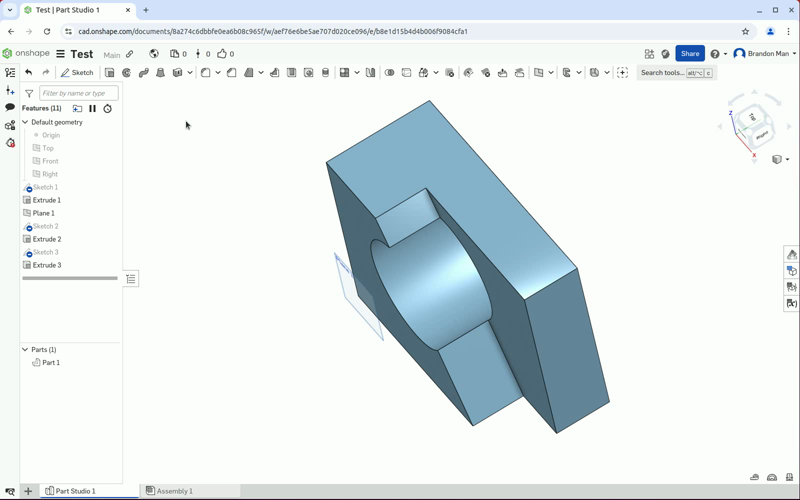
key(up, 2)
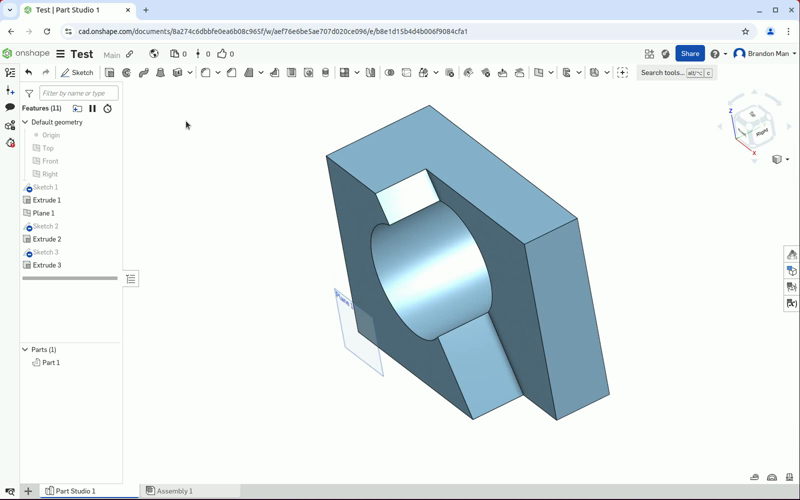
key(right, 2)
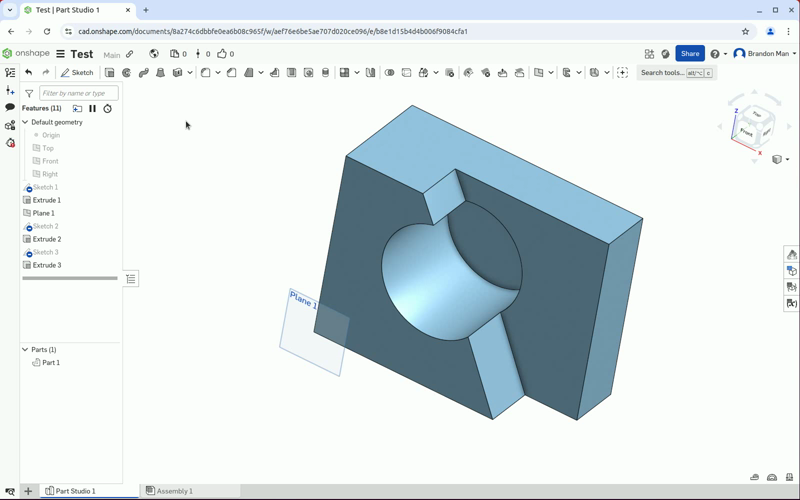
mouse_move(73, 189)
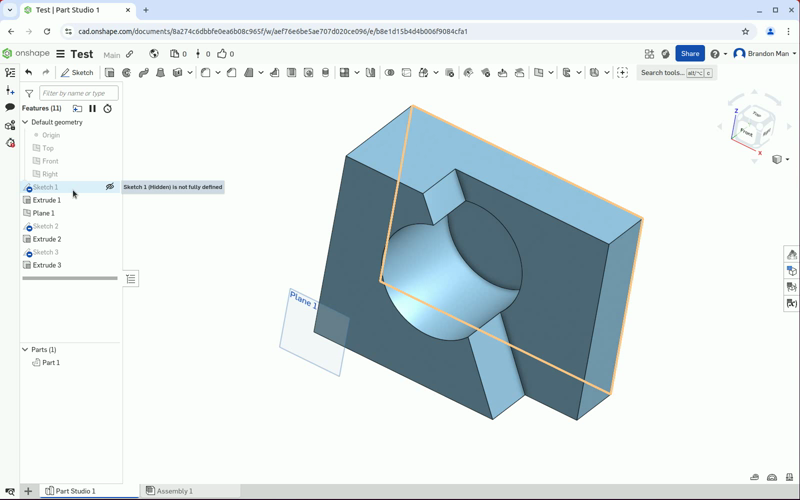
click(73, 189)